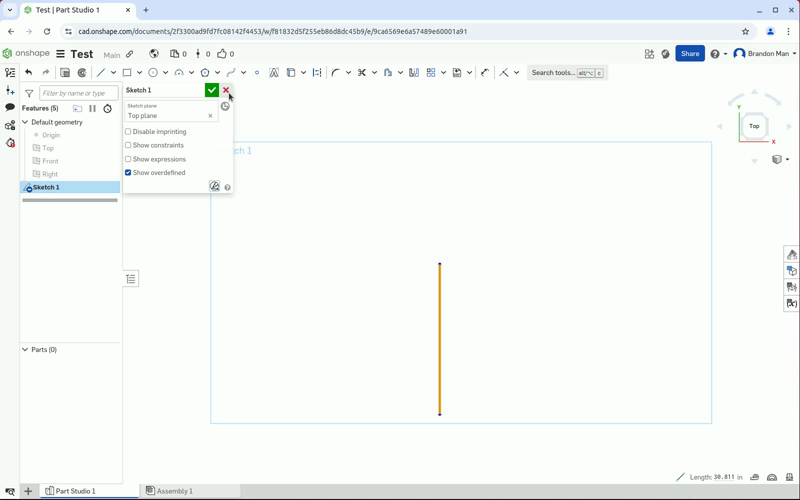
key(shift+h)
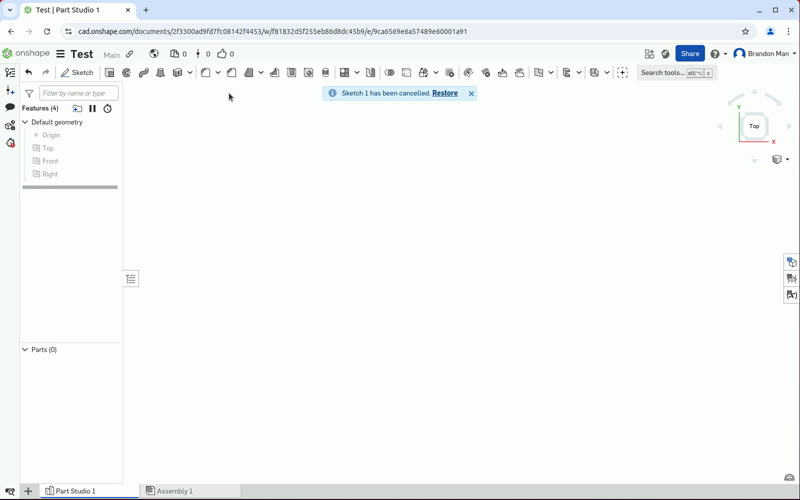
mouse_move(73, 352)
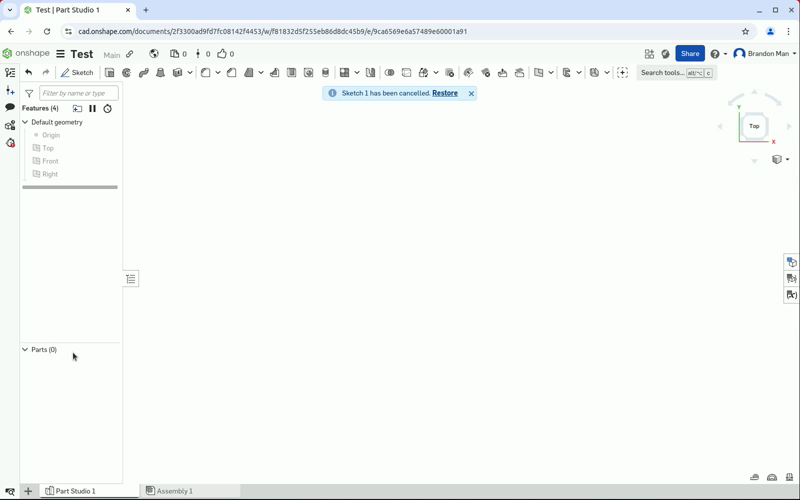
key(y)
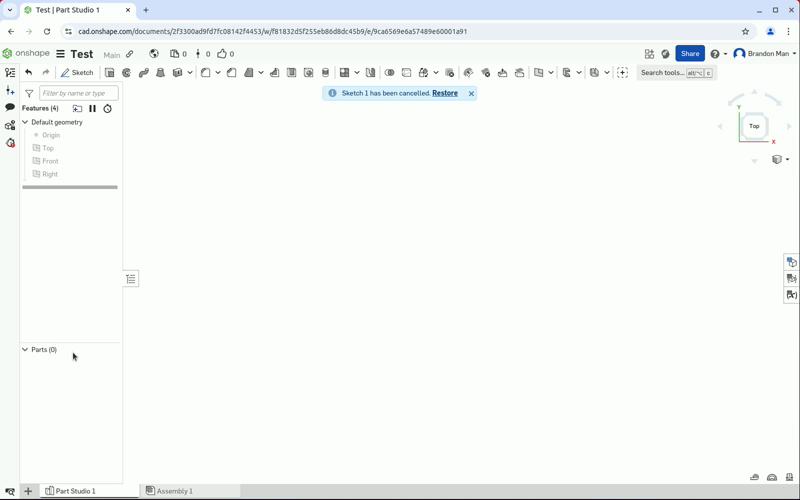
key(shift+p)
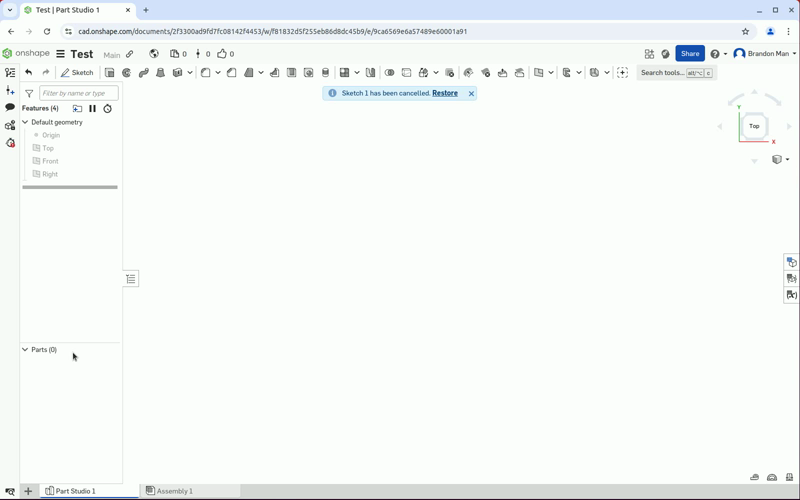
key(space)
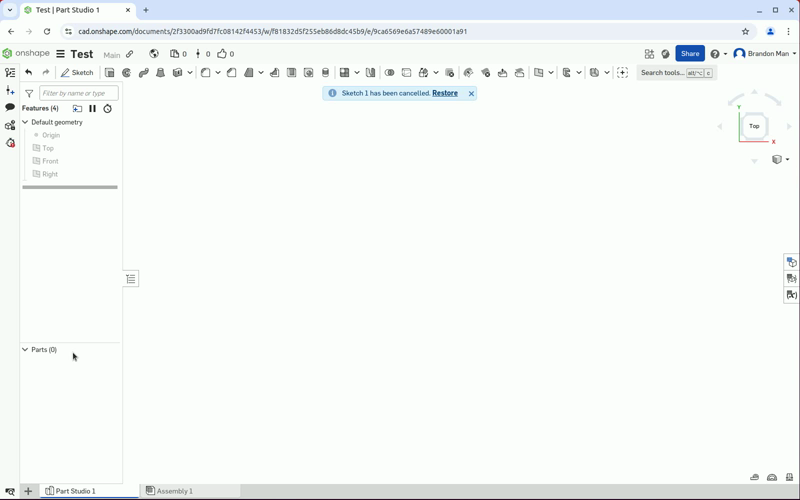
key_down(shift)
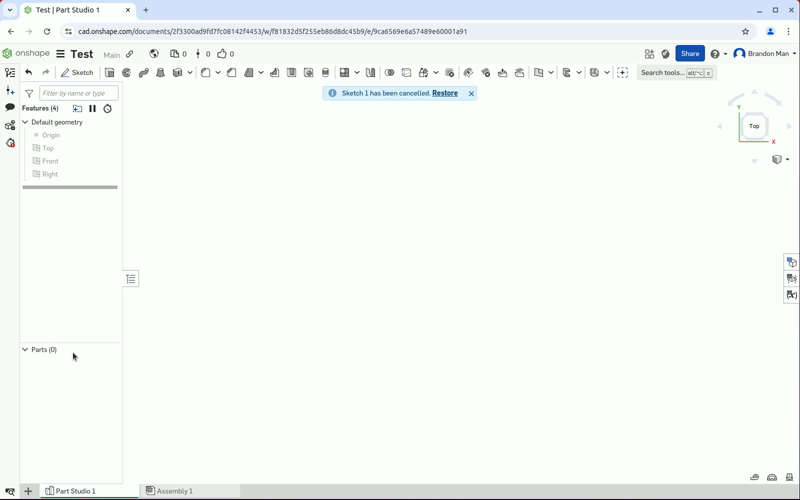
key(up)
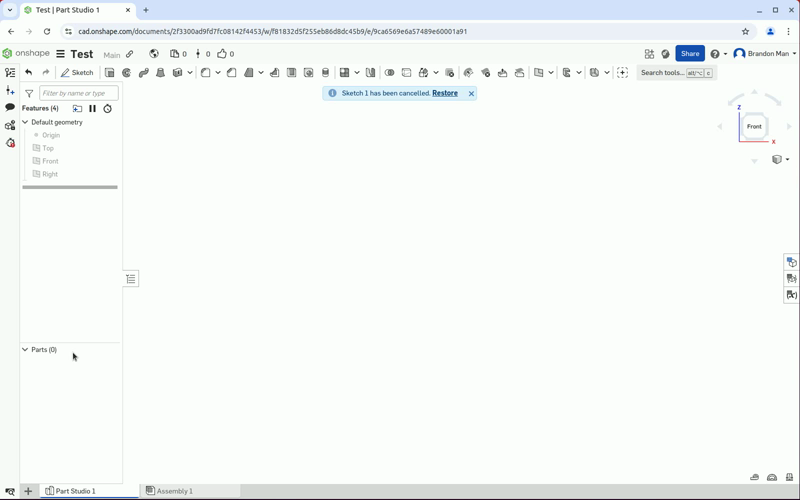
key_up(shift)
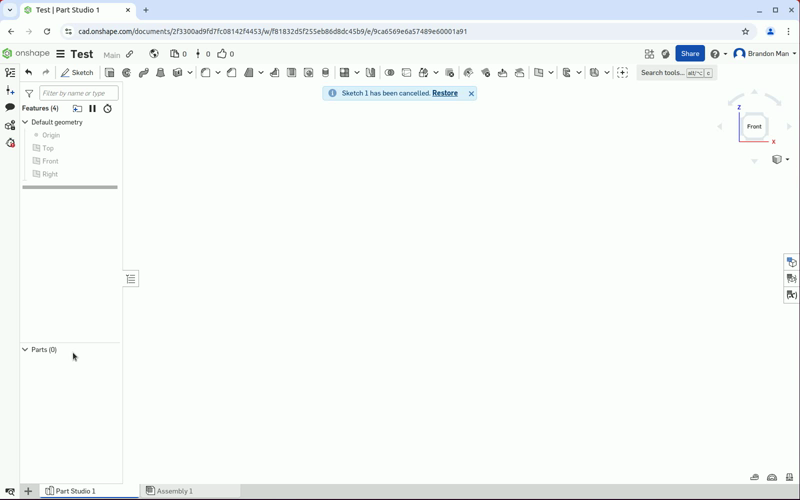
mouse_move(73, 352)
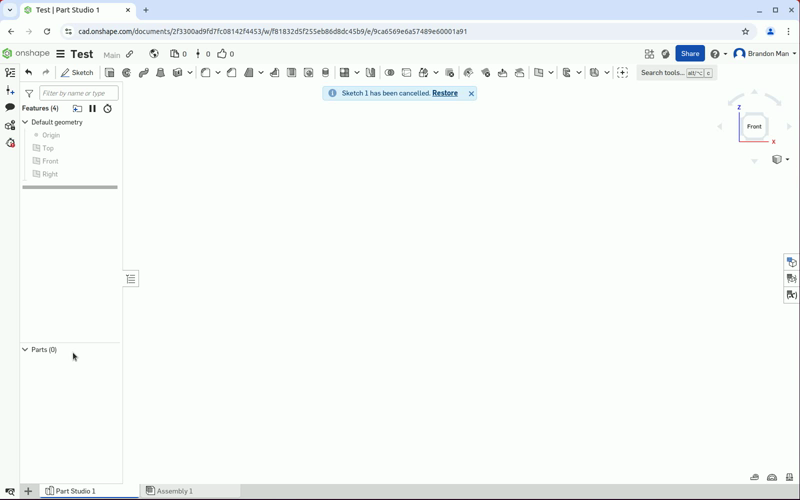
key(shift+y)
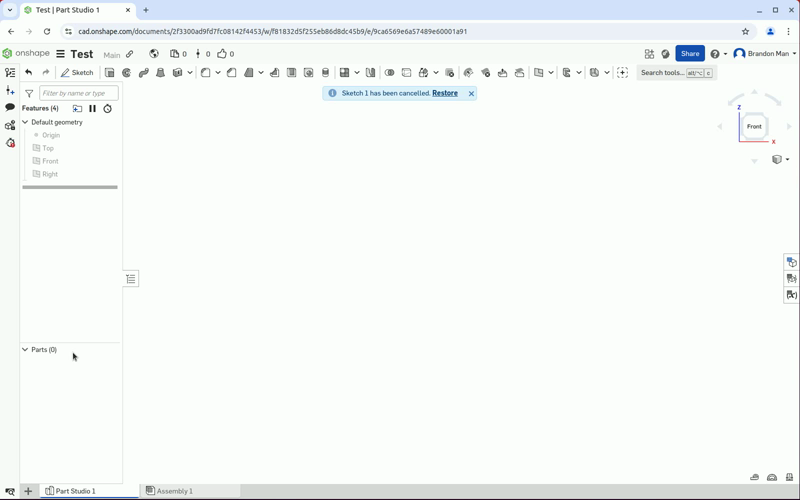
key(shift+s)
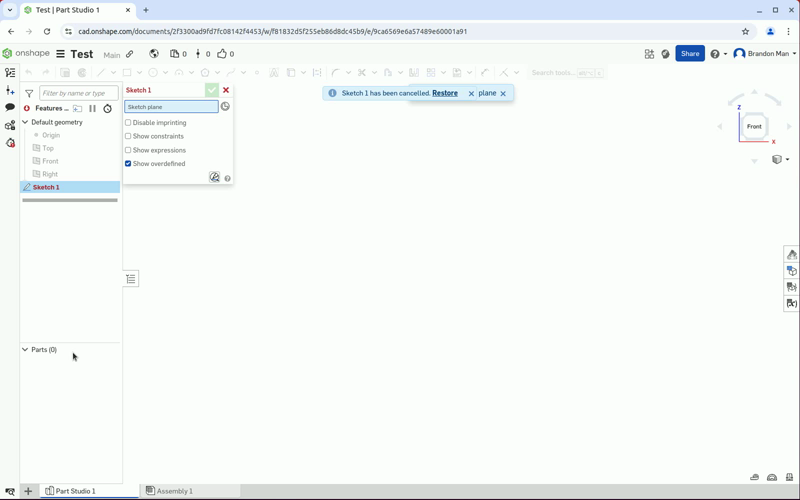
mouse_move(73, 163)
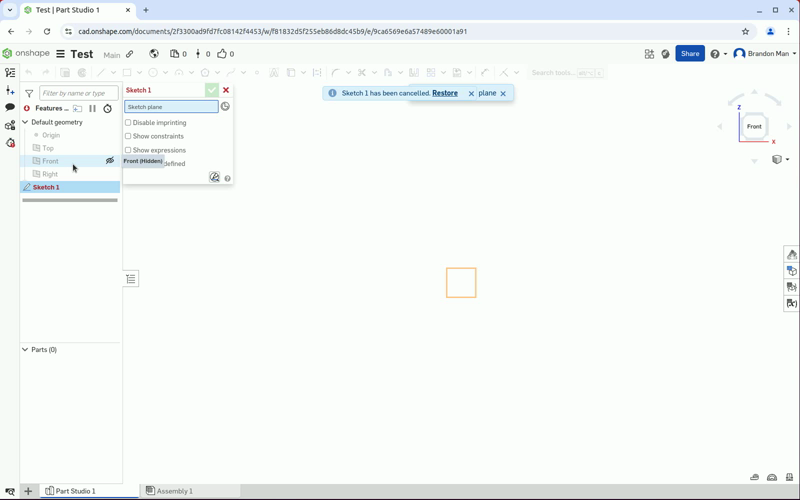
click(73, 163)
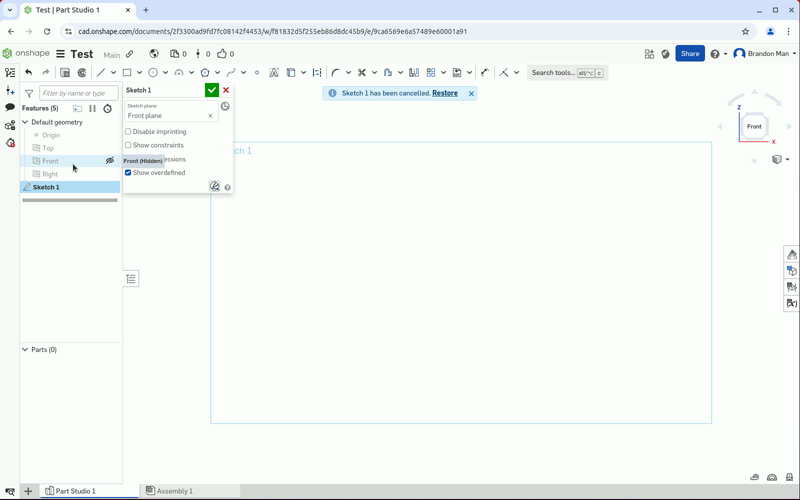
mouse_move(73, 352)
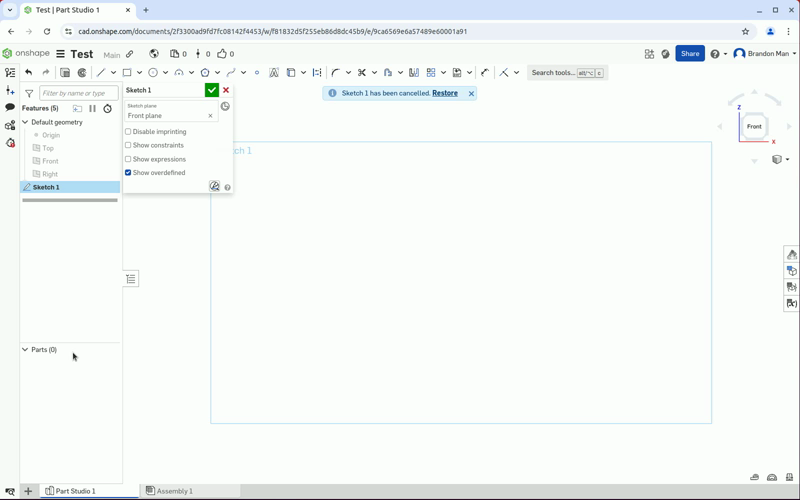
key(y)
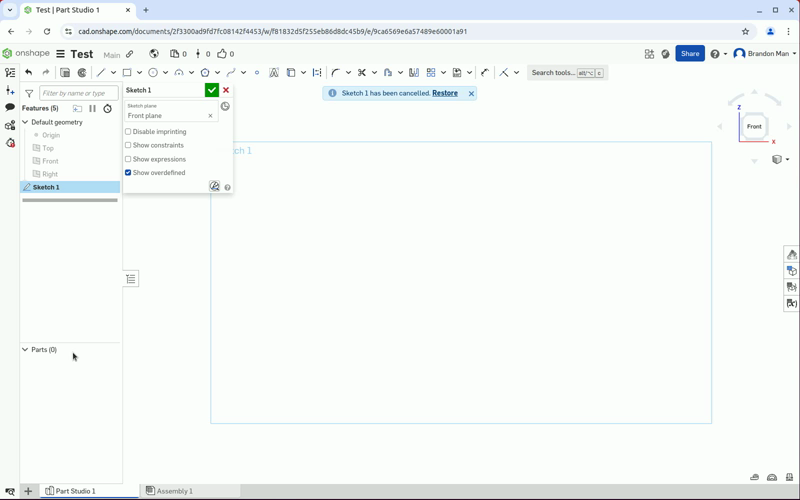
key(l)
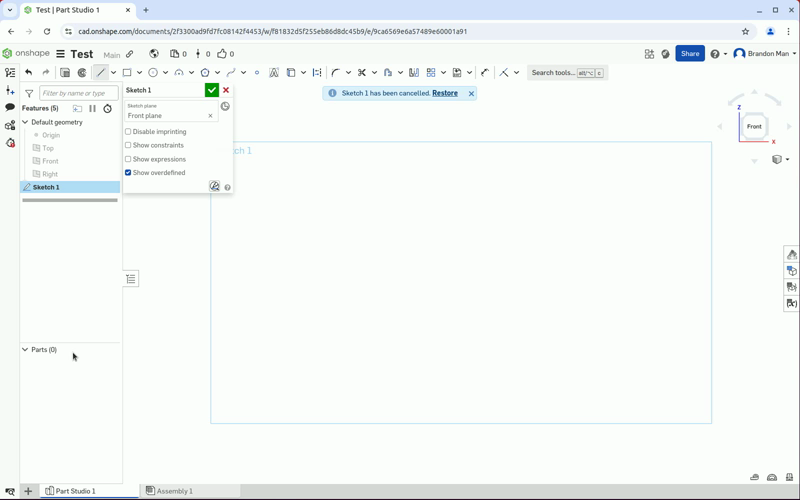
key_down(shift)
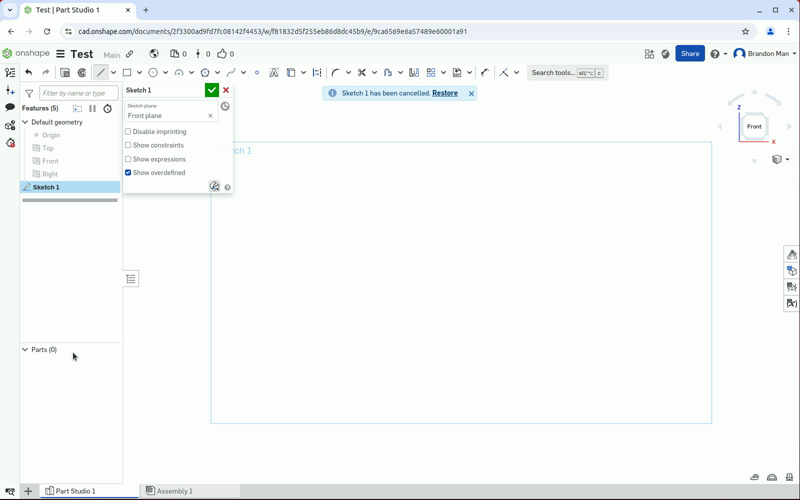
mouse_move(348, 282)
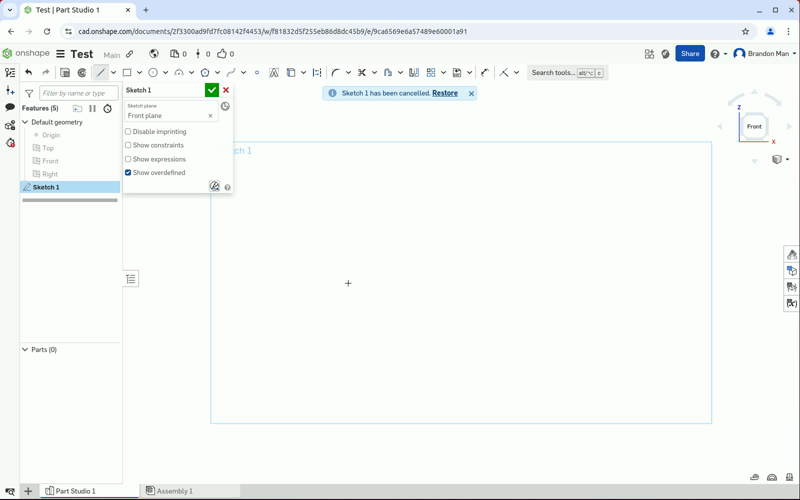
click(348, 282)
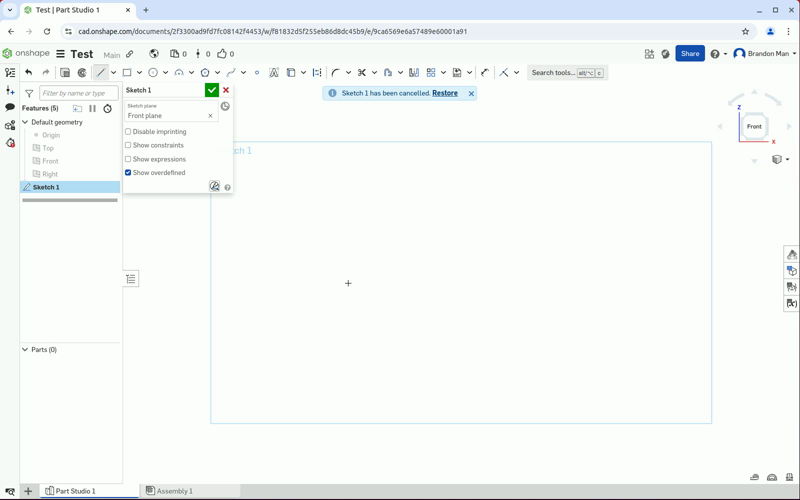
key_up(shift)
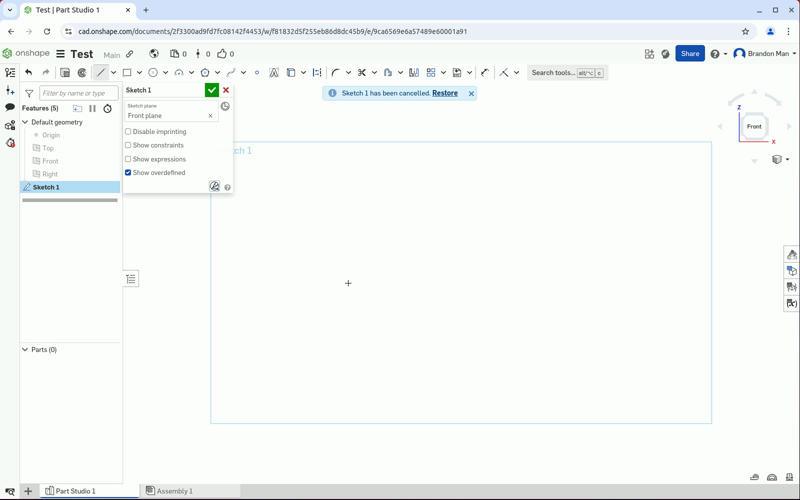
key_down(shift)
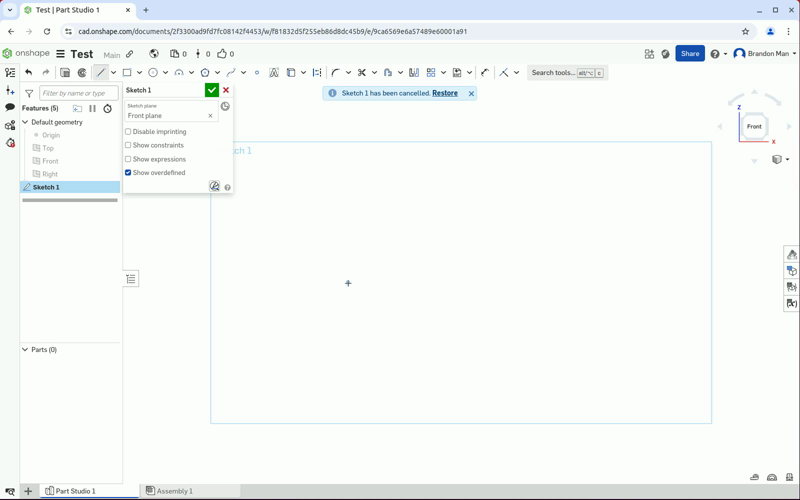
mouse_move(460, 282)
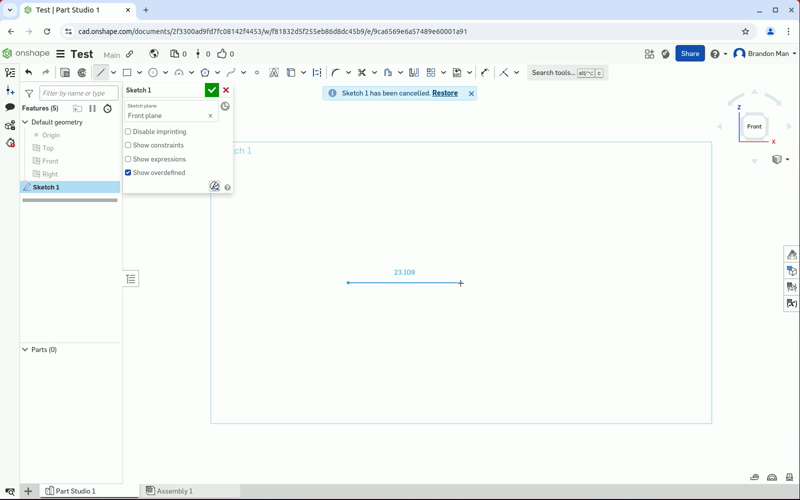
click(460, 282)
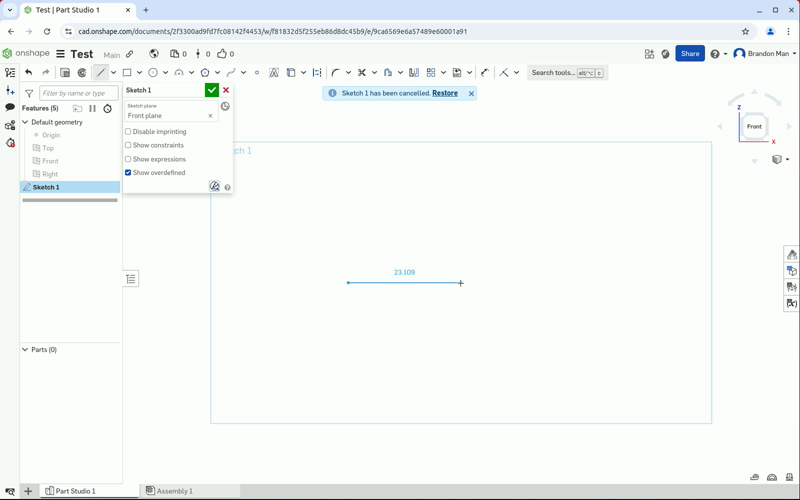
key_up(shift)
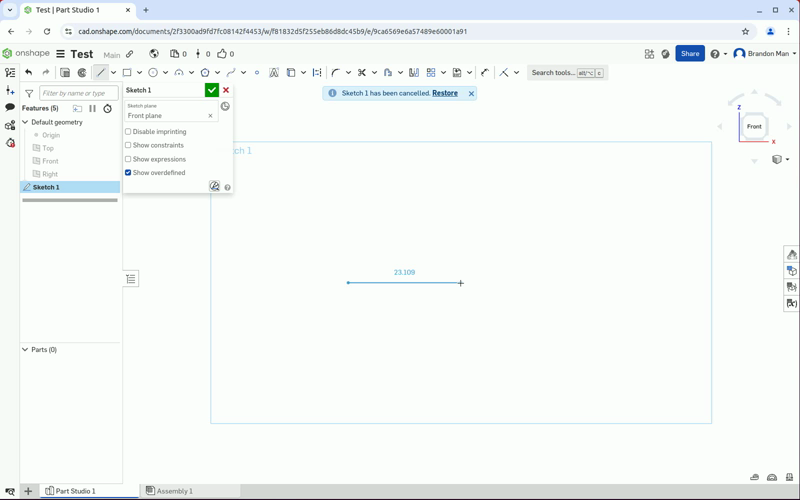
key_down(shift)
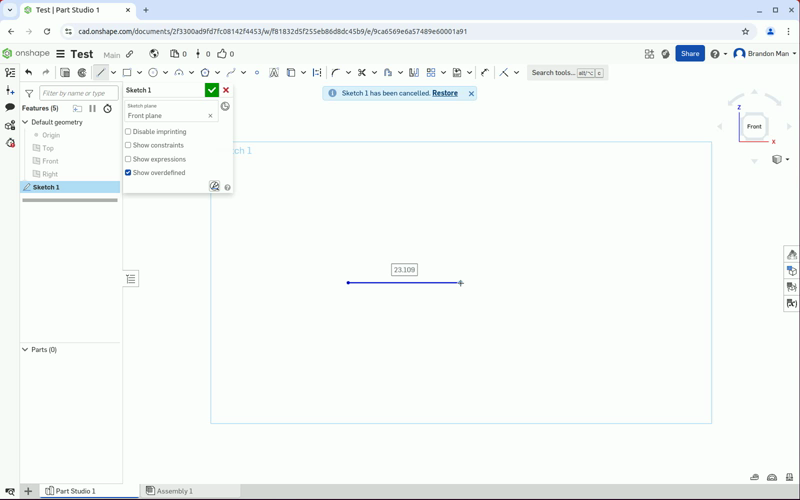
mouse_move(490, 282)
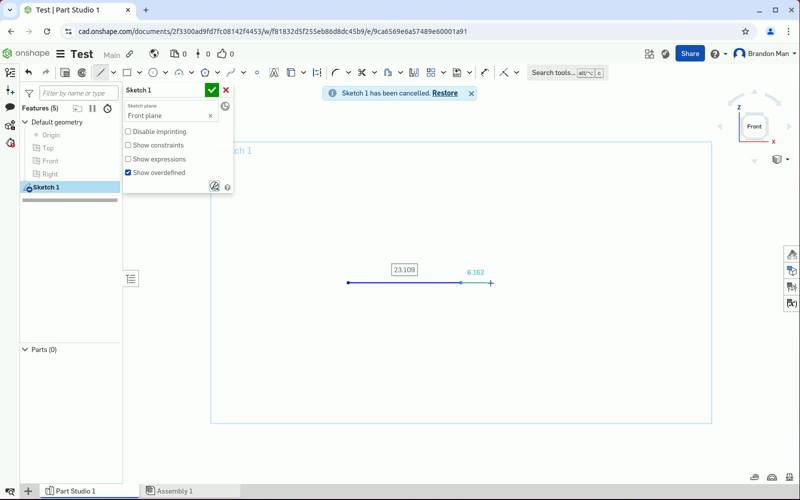
mouse_move(460, 260)
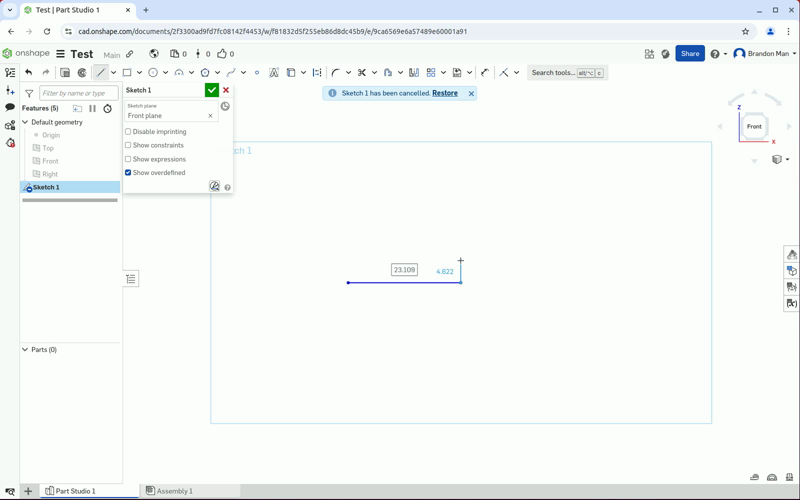
click(460, 260)
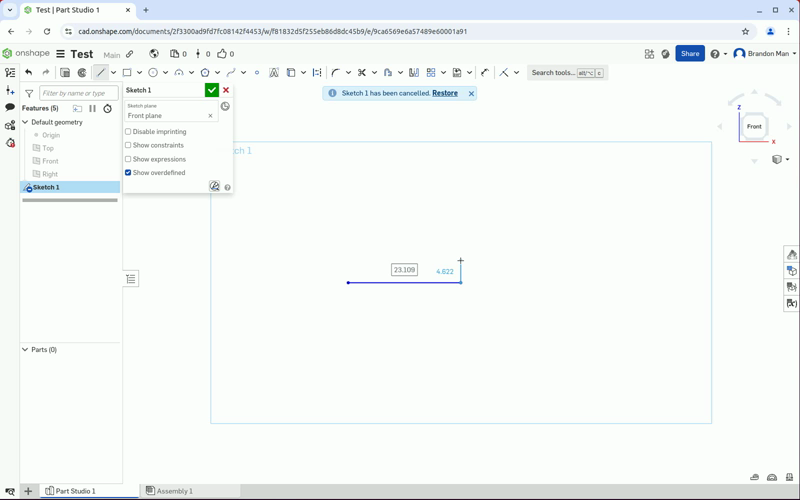
key_up(shift)
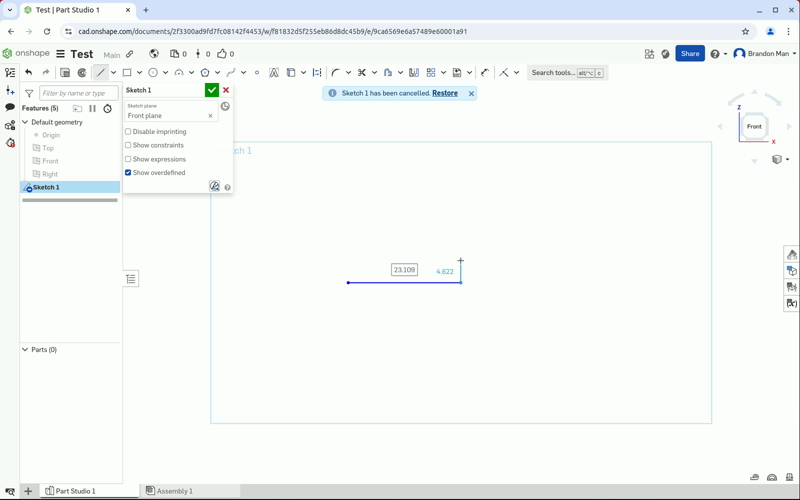
key_down(shift)
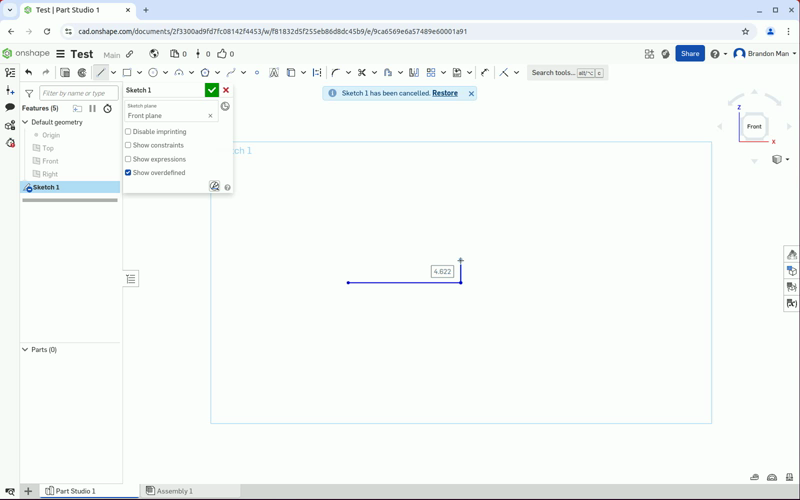
mouse_move(348, 225)
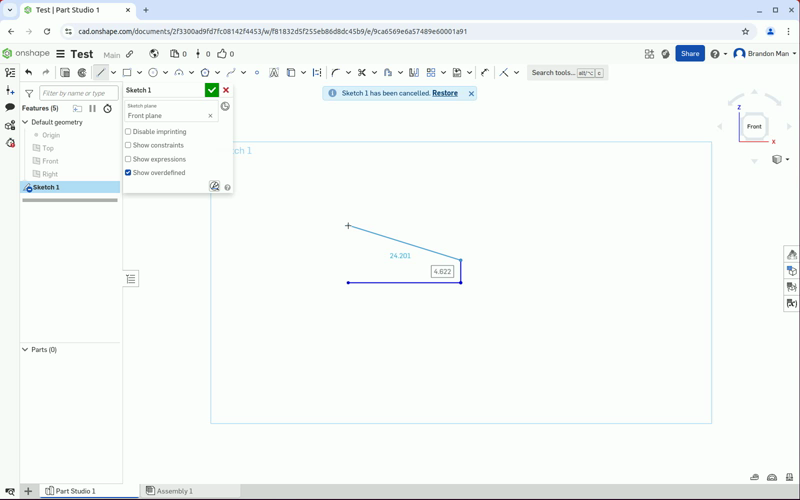
click(348, 225)
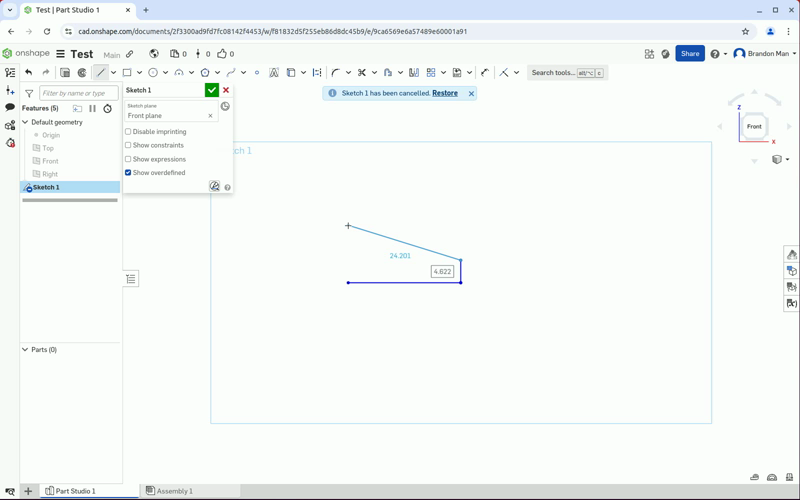
key_up(shift)
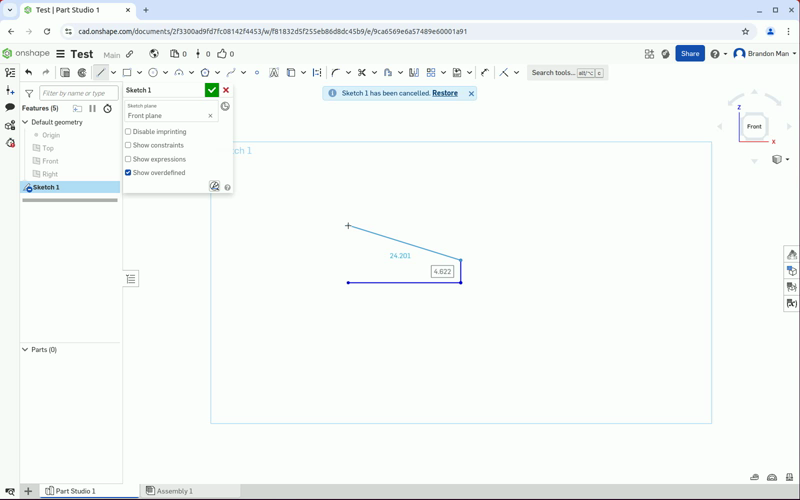
mouse_move(378, 225)
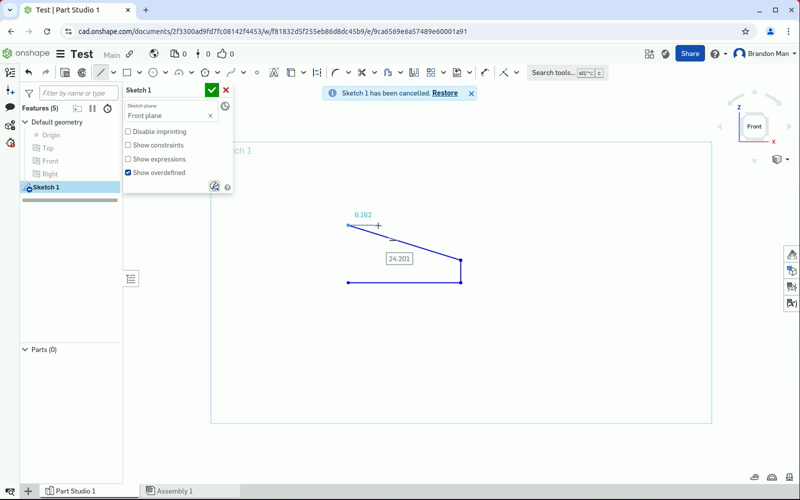
key_down(shift)
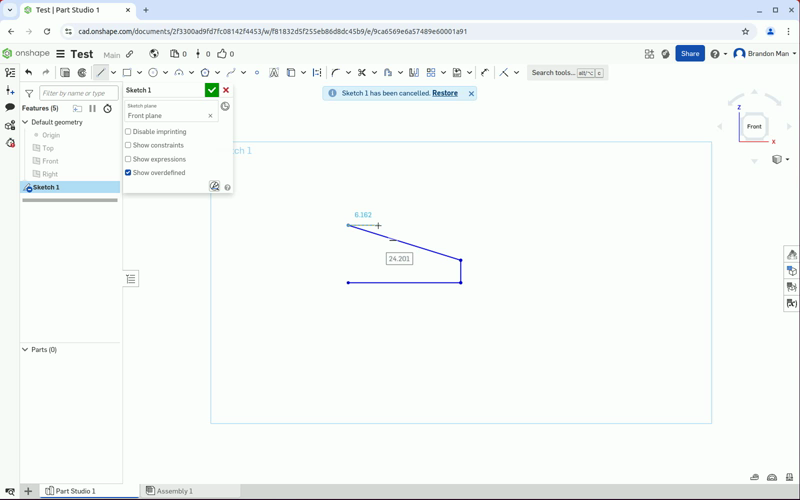
mouse_move(348, 282)
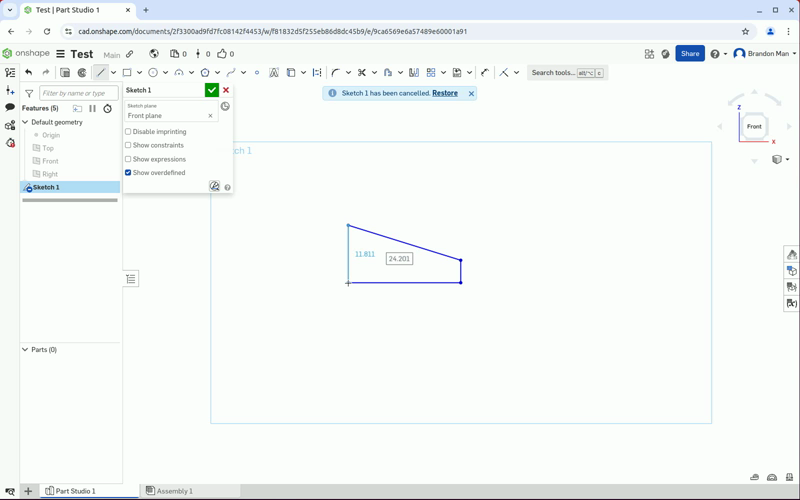
key_up(shift)
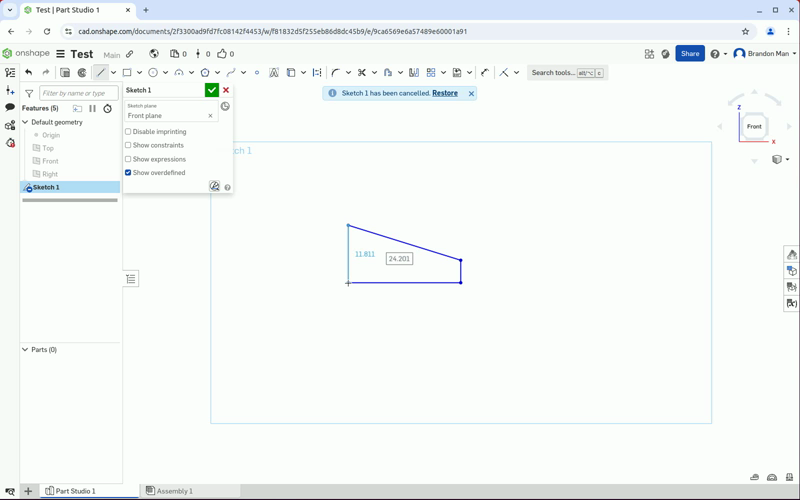
click(348, 282)
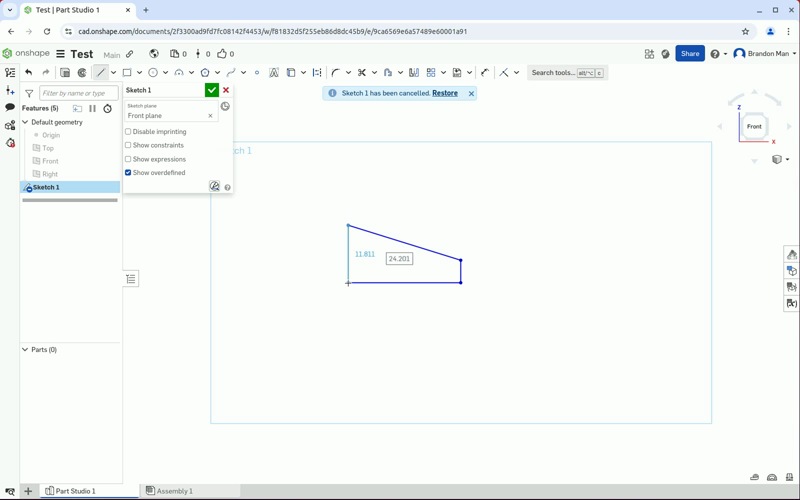
key(esc)
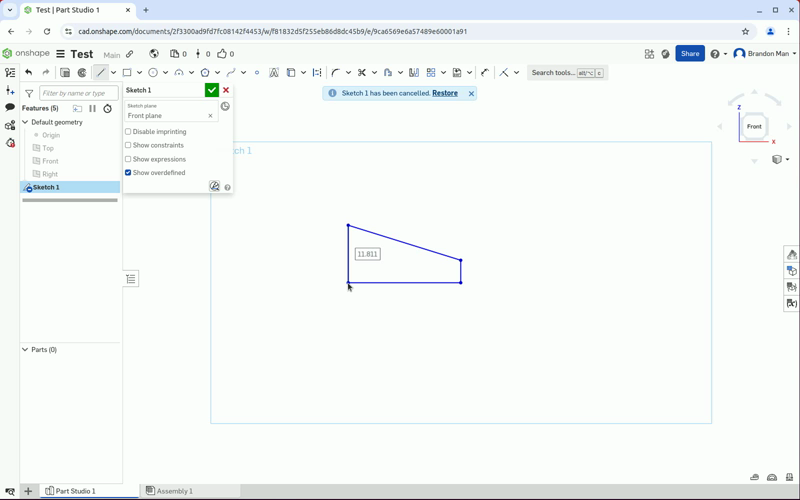
mouse_move(352, 232)
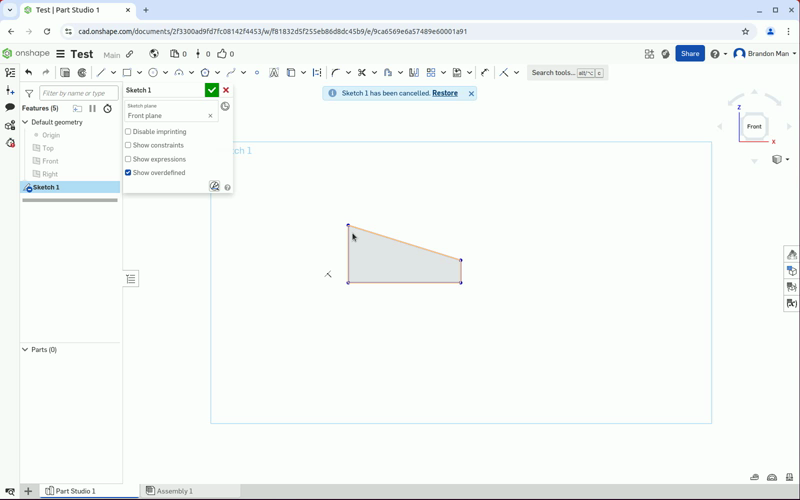
click(352, 232)
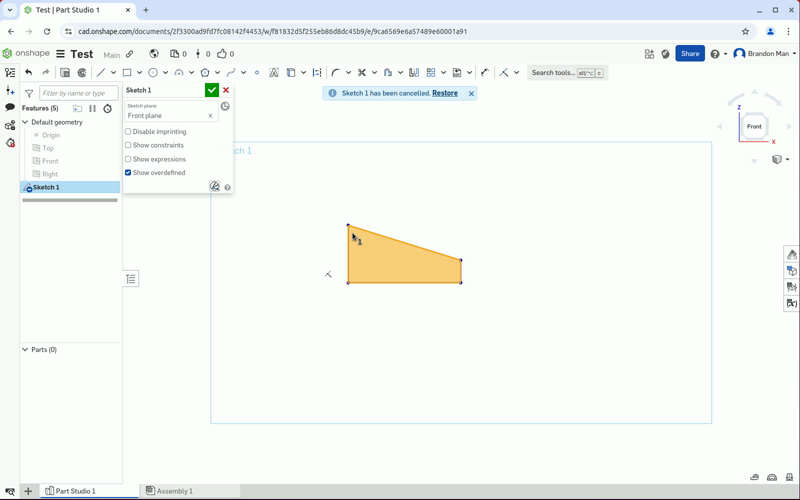
mouse_move(73, 352)
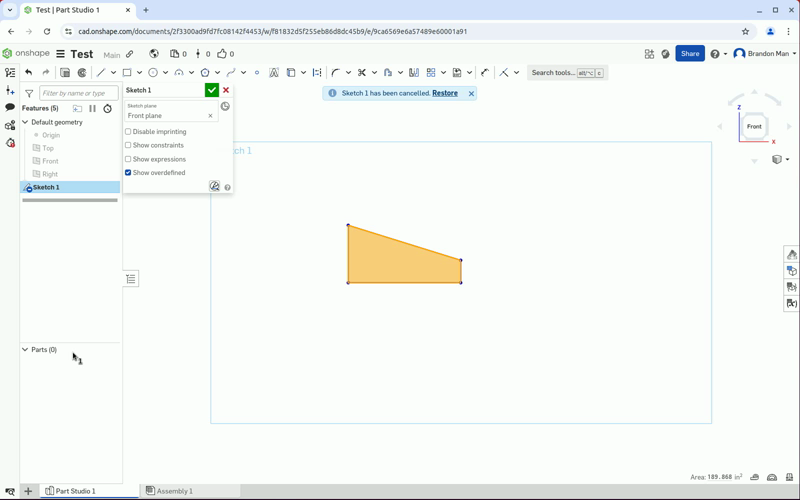
key(shift+y)
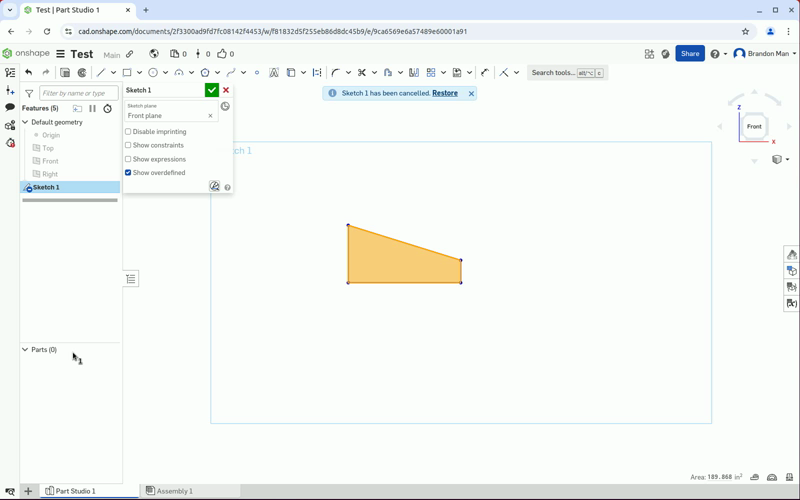
key(shift+e)
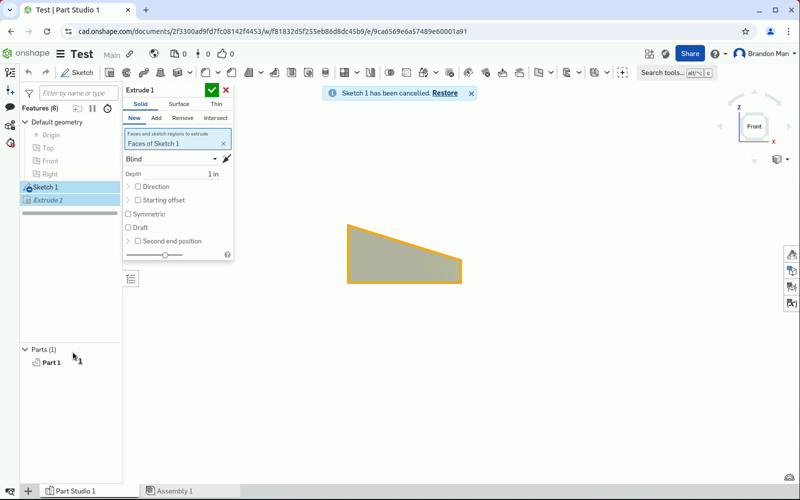
mouse_move(143, 106)
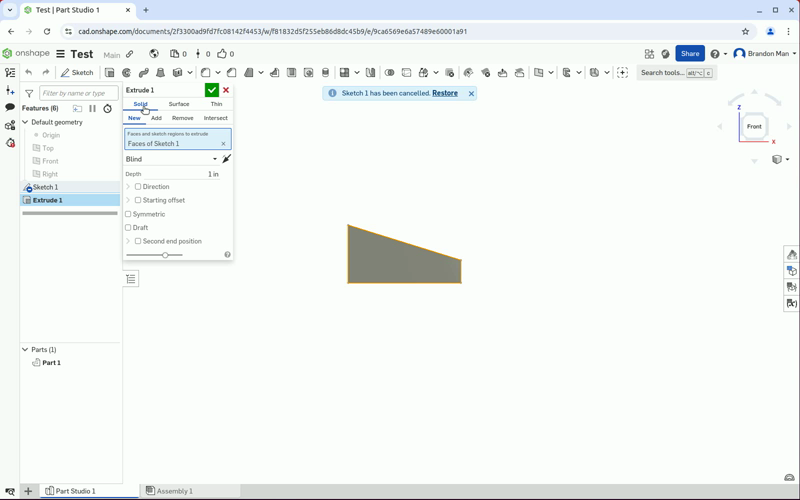
click(143, 106)
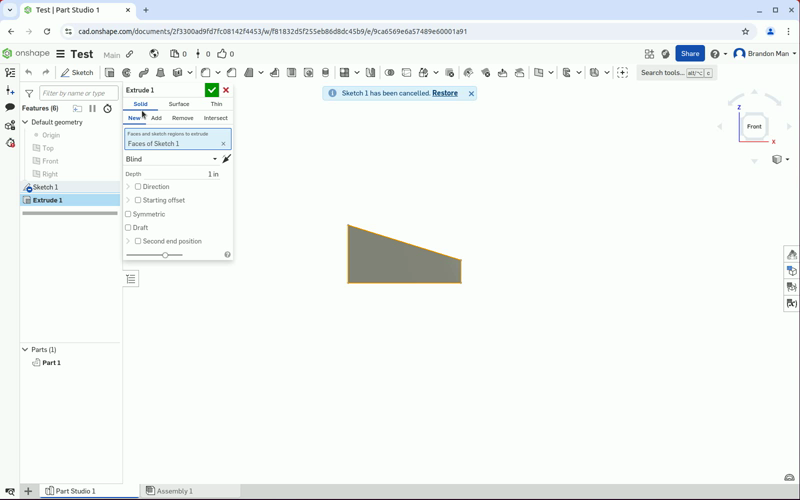
mouse_move(137, 120)
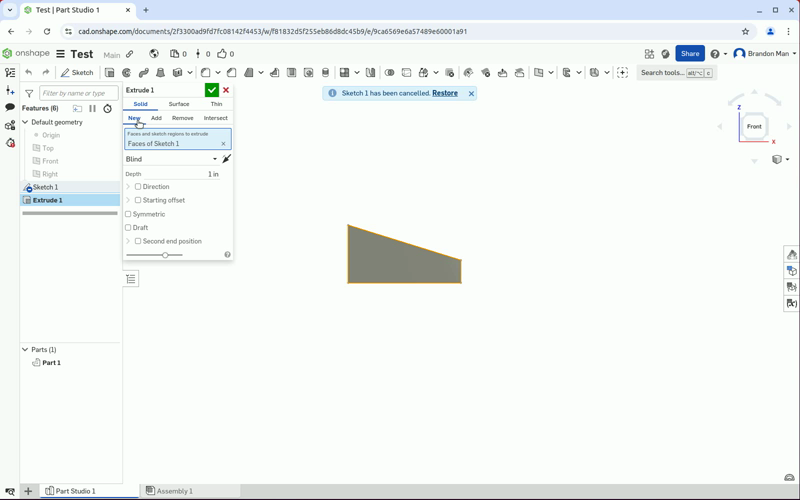
click(137, 120)
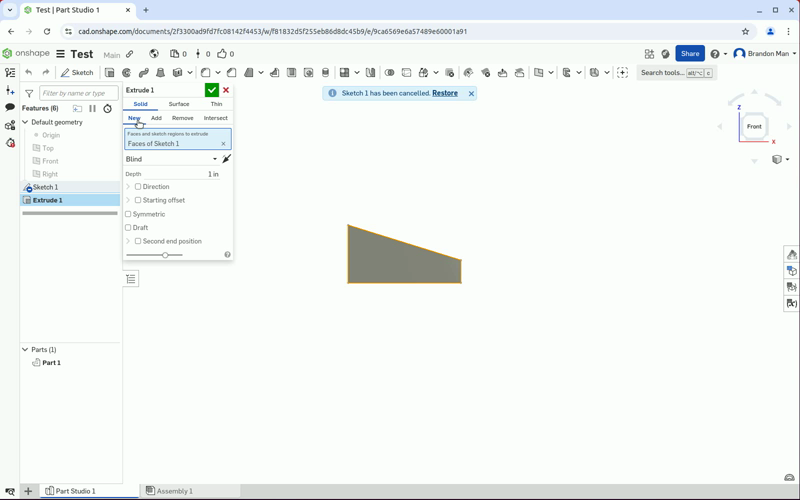
key(tab, 4)
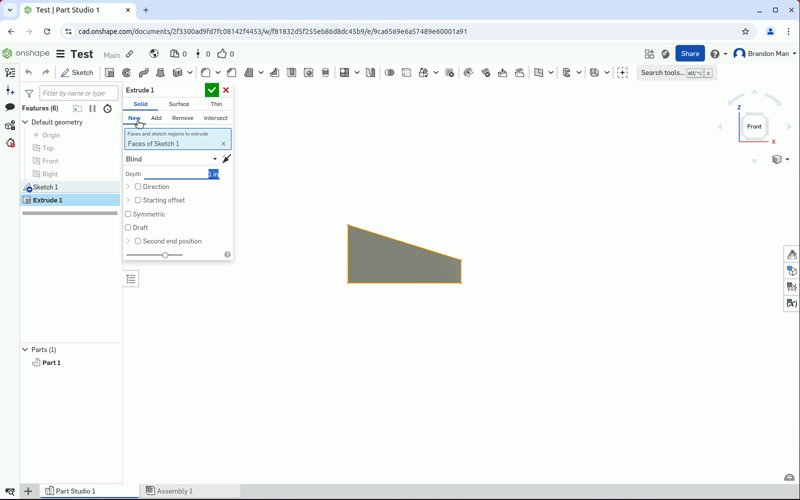
text(23.108)
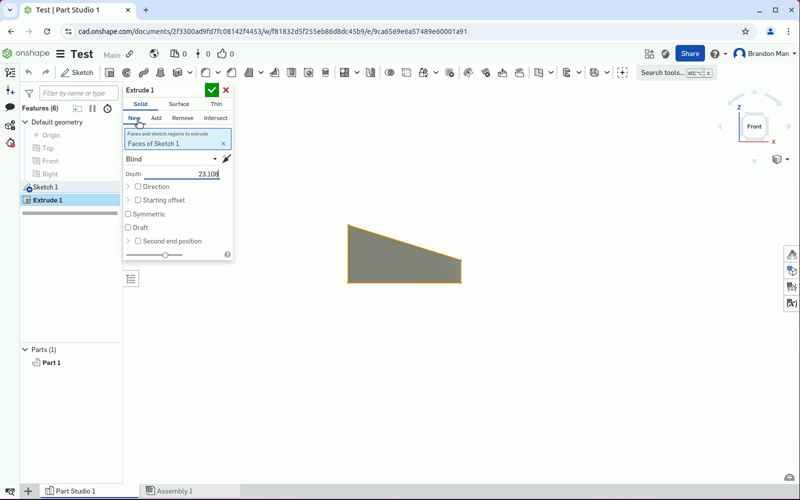
key(enter)
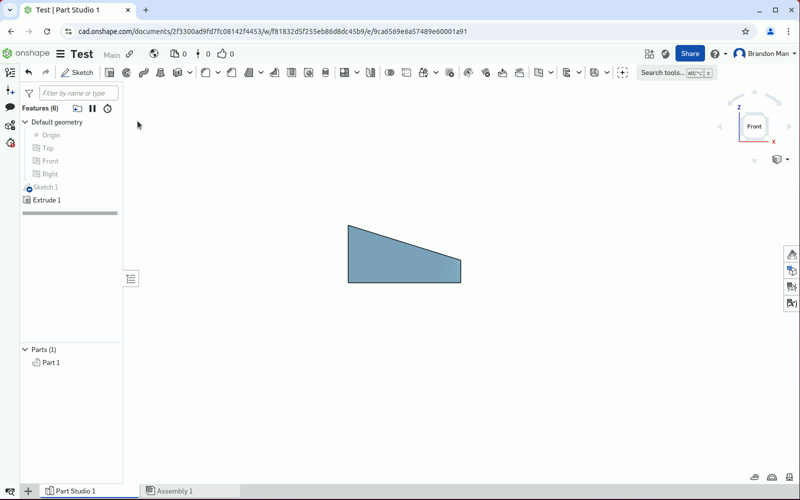
key(shift+h)
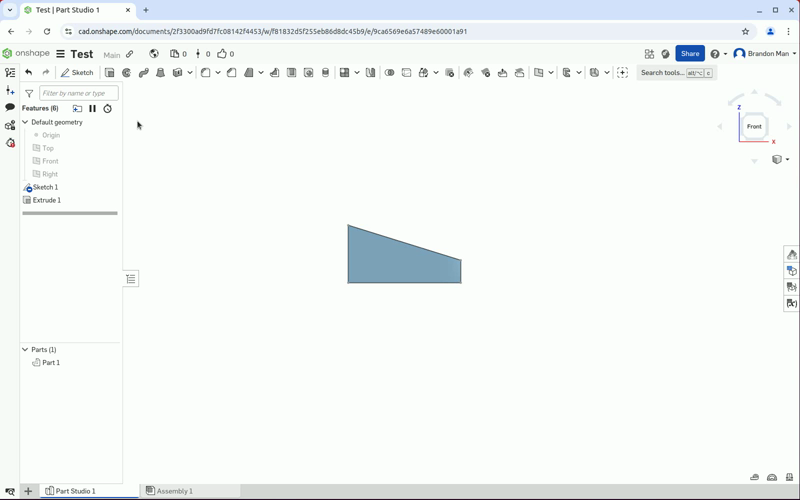
key(shift+h)
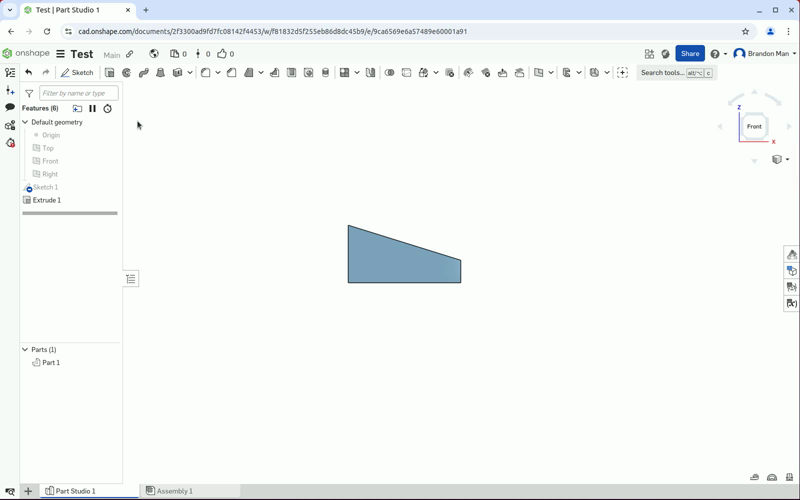
mouse_move(73, 189)
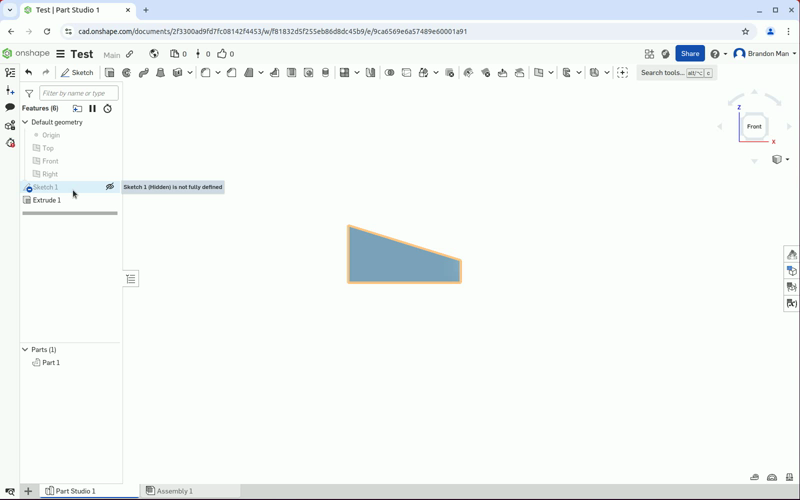
click(73, 189)
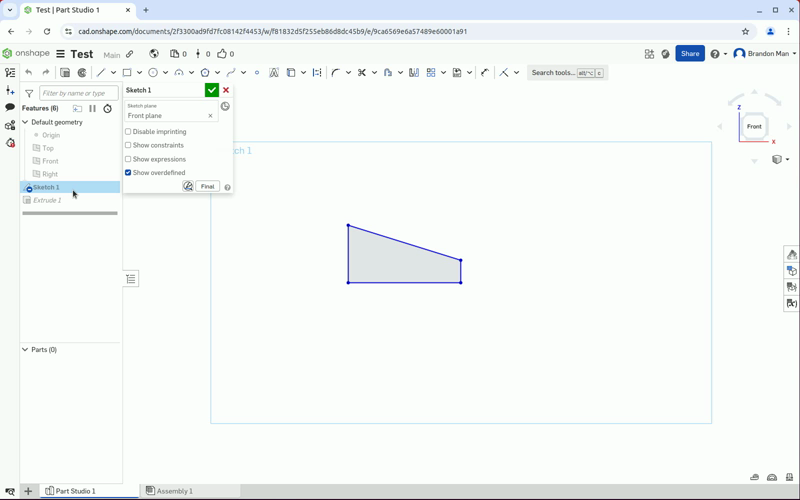
mouse_move(229, 92)
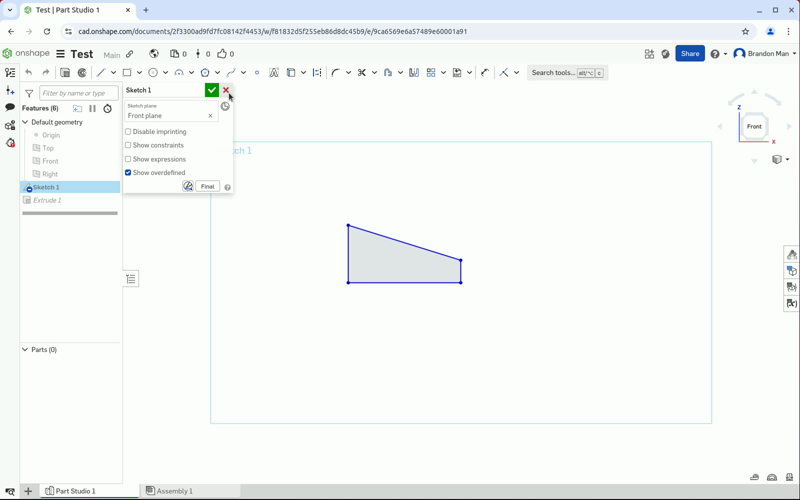
click(229, 92)
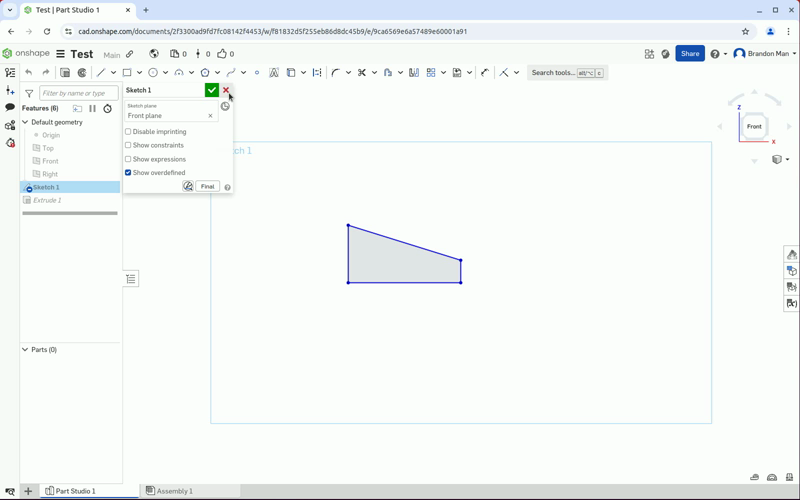
key(shift+s)
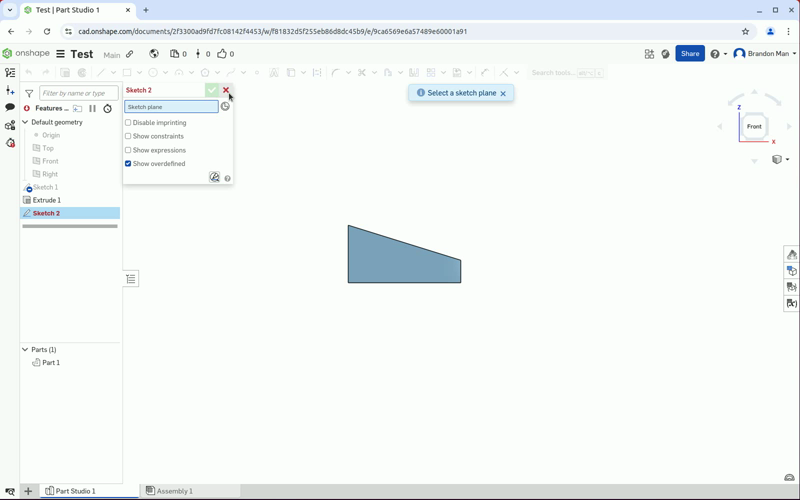
mouse_move(73, 163)
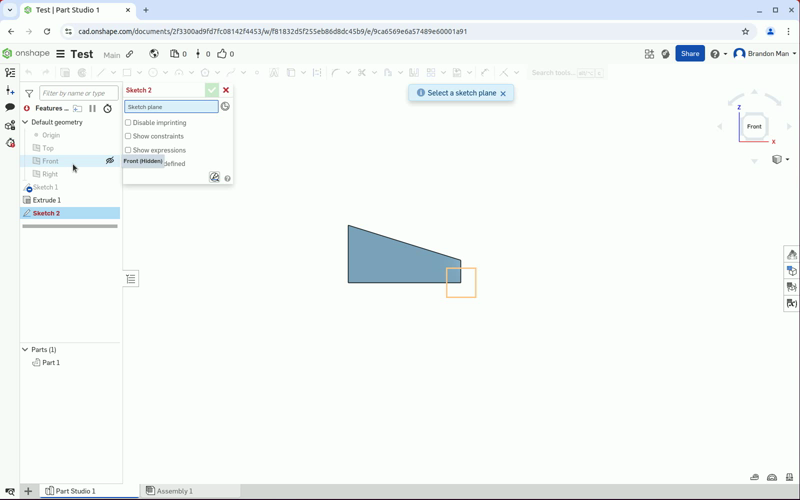
click(73, 163)
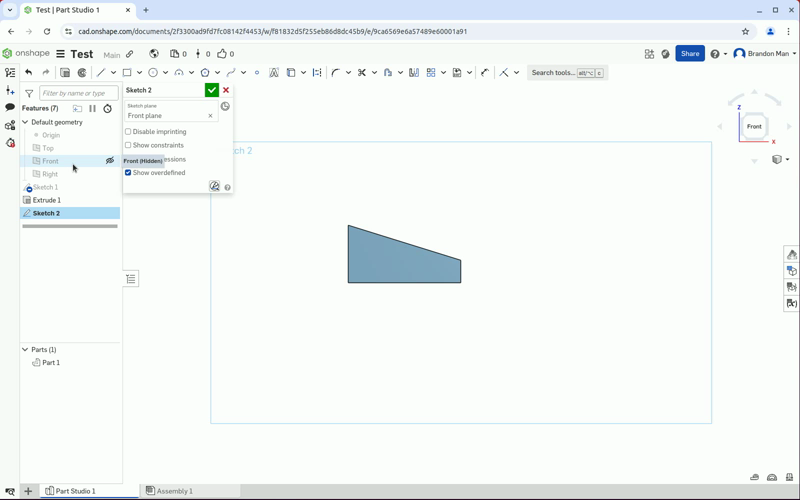
mouse_move(73, 352)
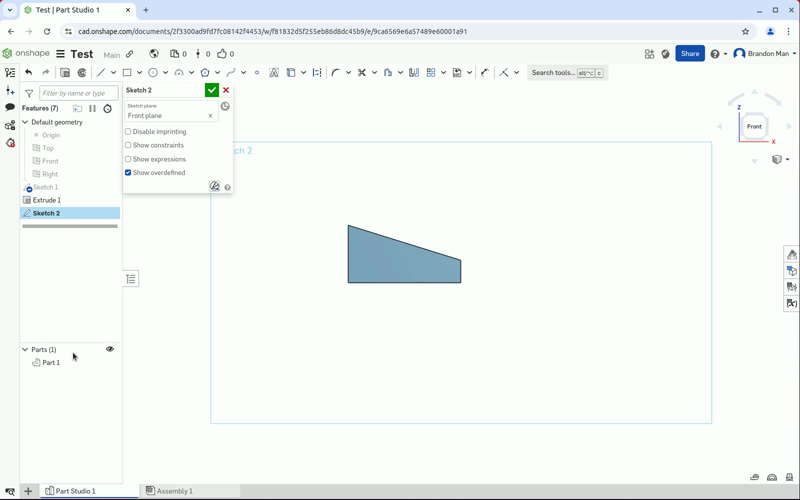
key(y)
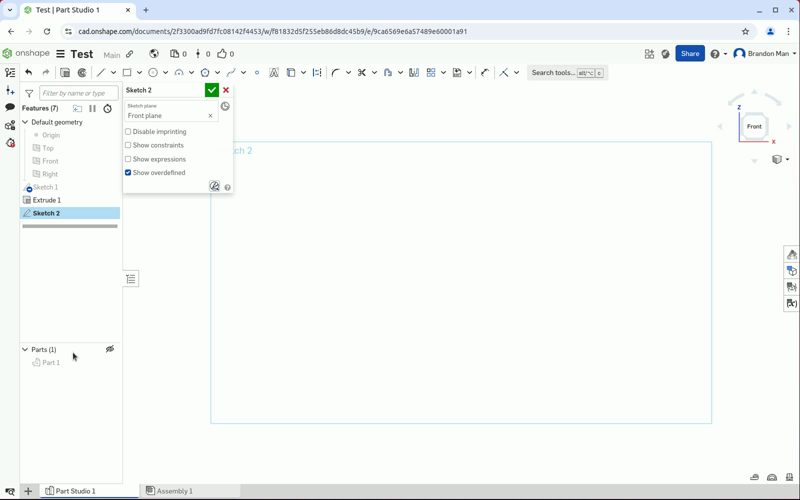
key(l)
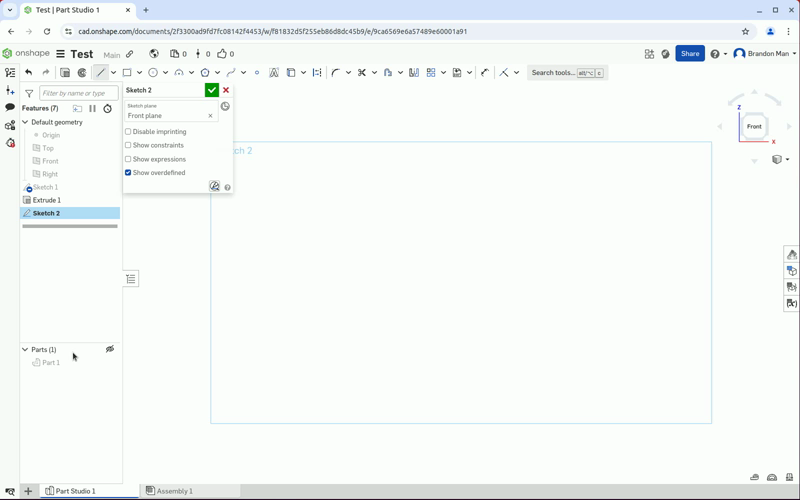
key_down(shift)
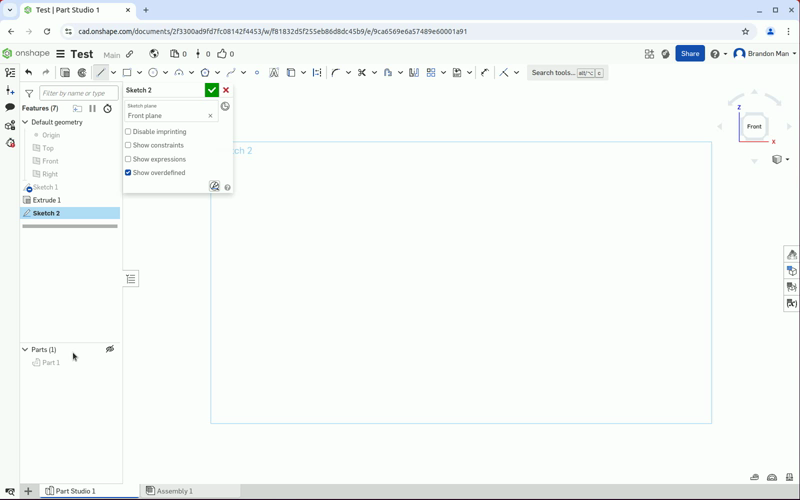
mouse_move(348, 282)
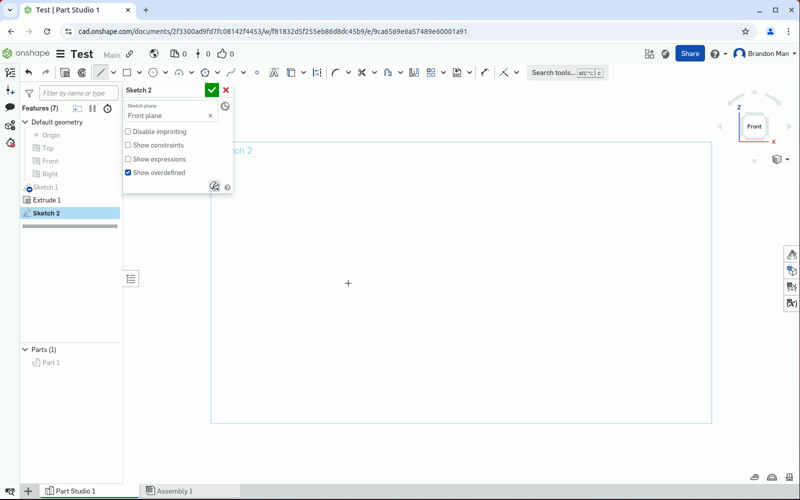
click(348, 282)
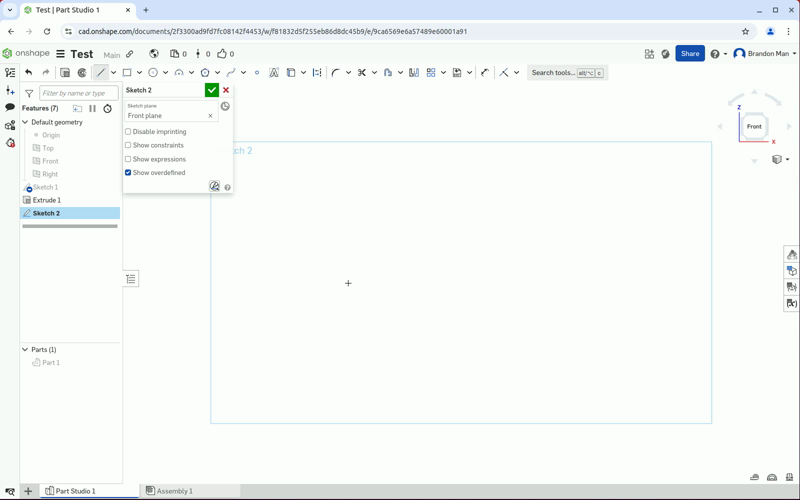
key_up(shift)
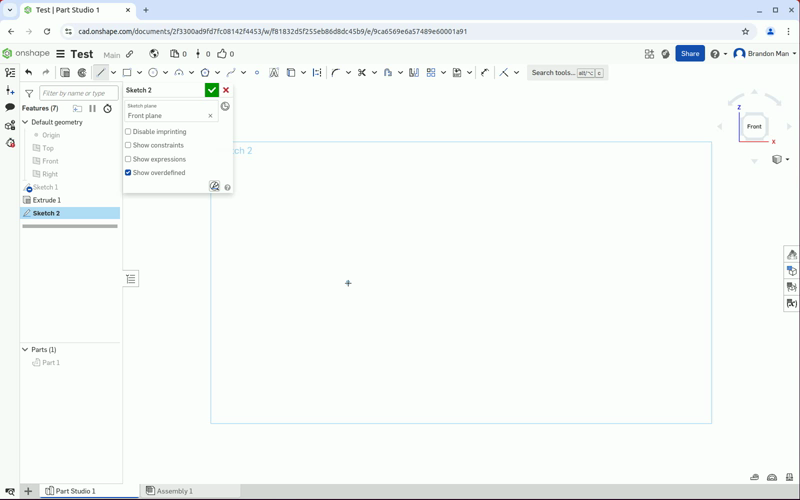
key_down(shift)
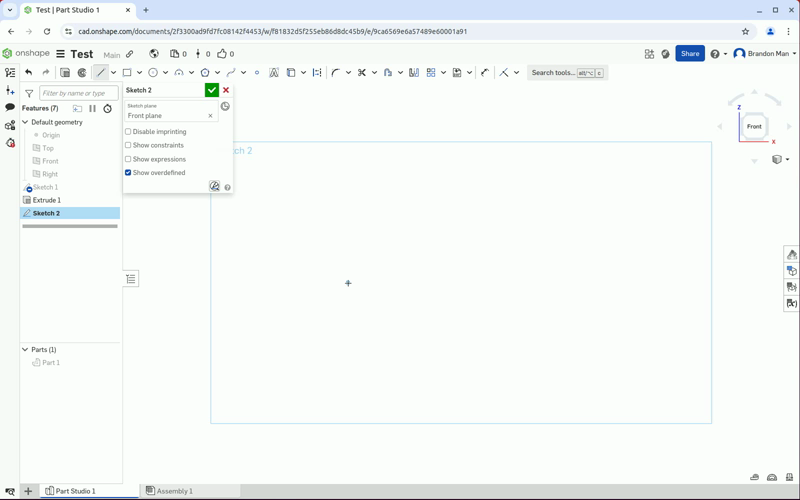
mouse_move(460, 282)
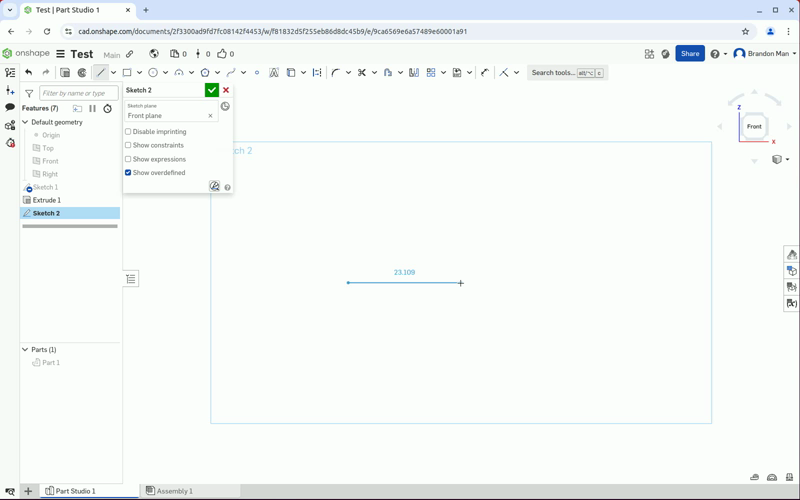
click(460, 282)
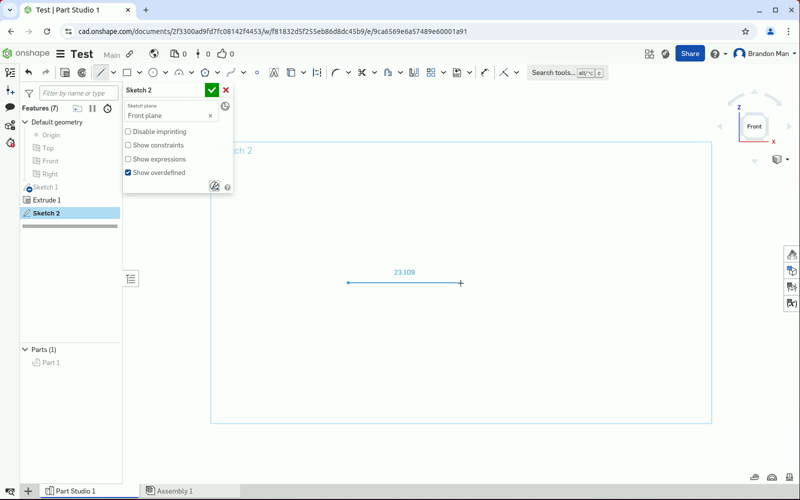
key_up(shift)
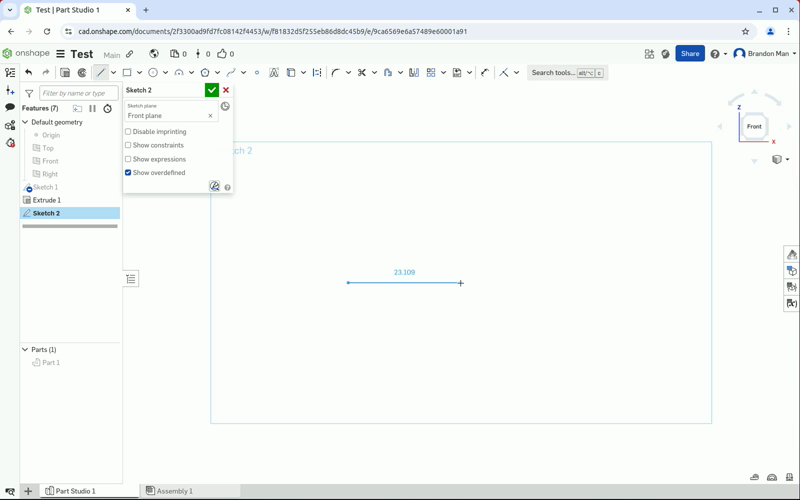
key_down(shift)
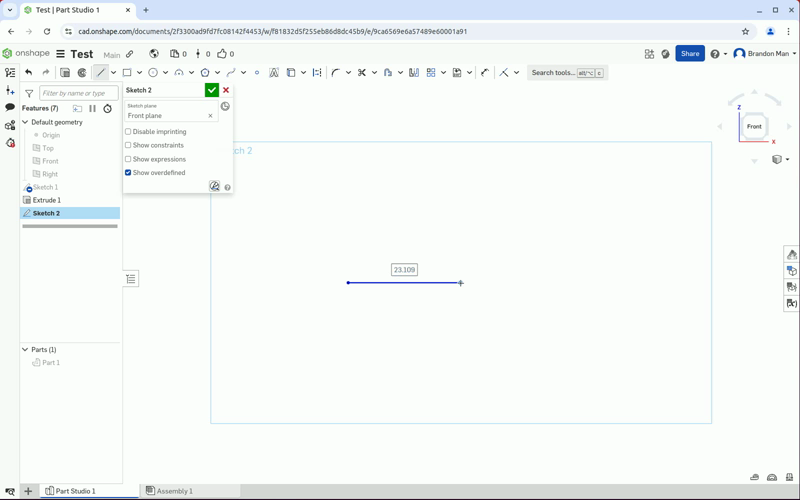
mouse_move(490, 282)
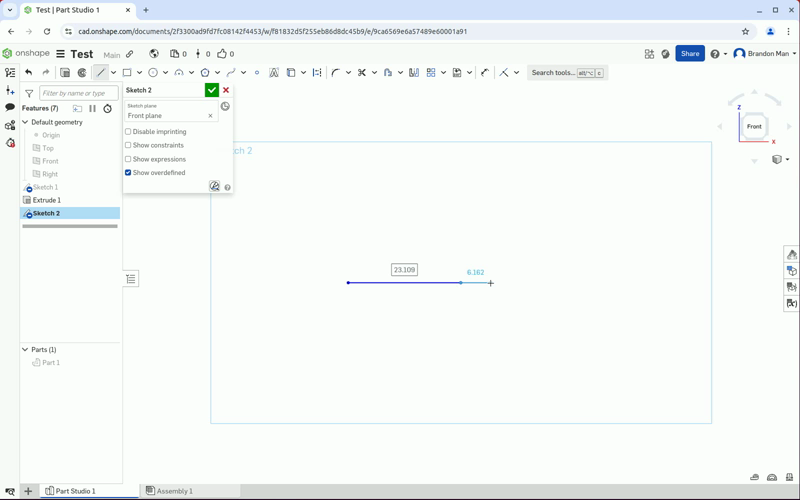
mouse_move(460, 260)
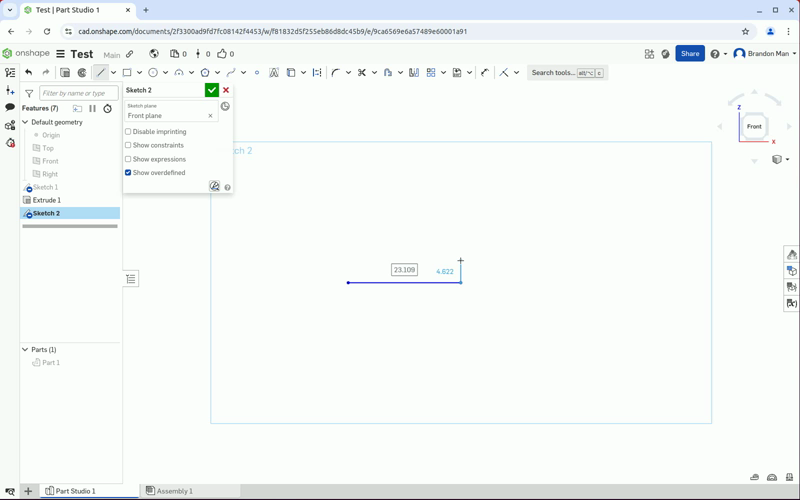
click(460, 260)
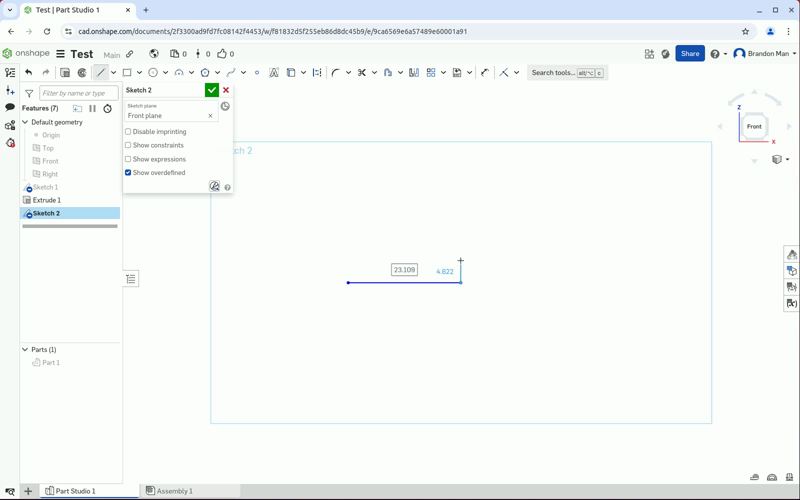
key_up(shift)
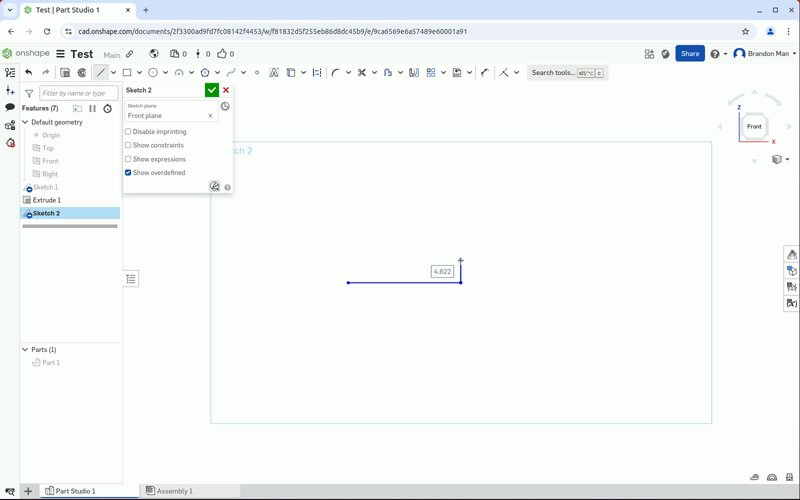
key_down(shift)
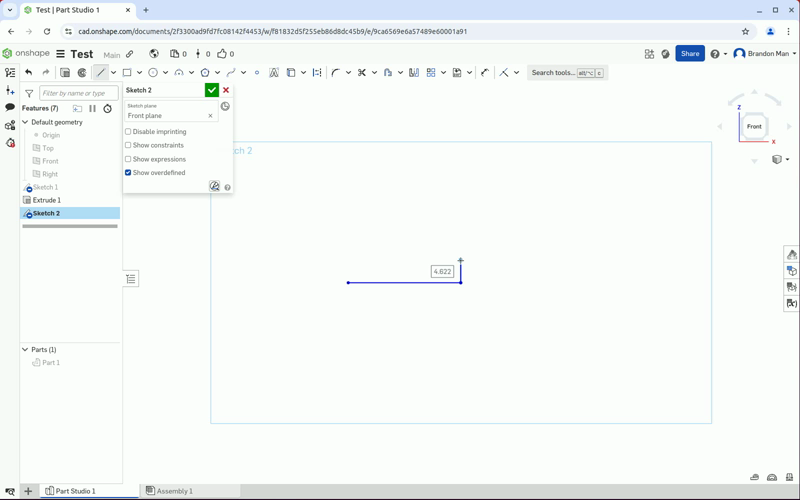
mouse_move(348, 225)
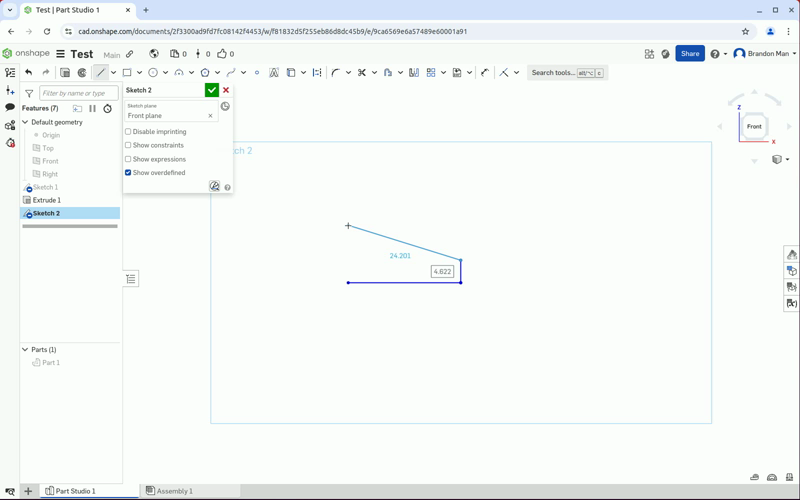
click(348, 225)
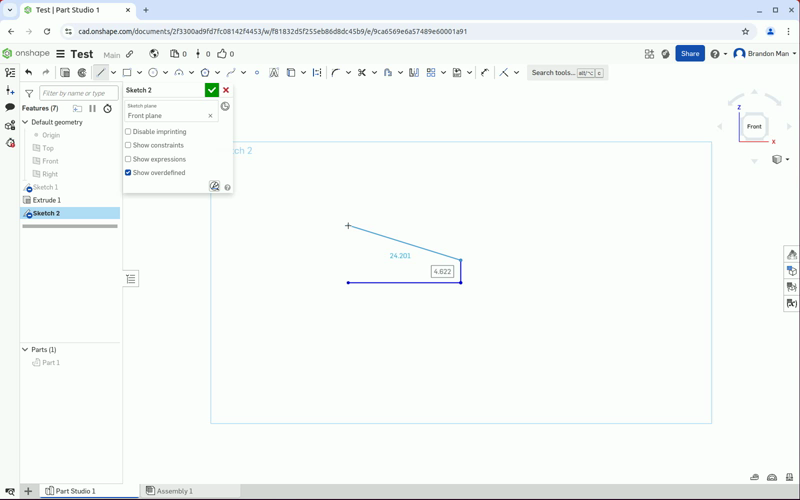
key_up(shift)
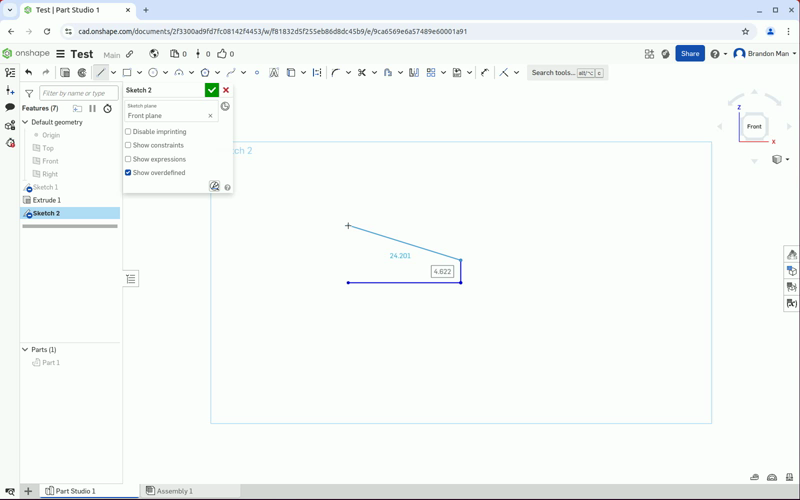
mouse_move(378, 225)
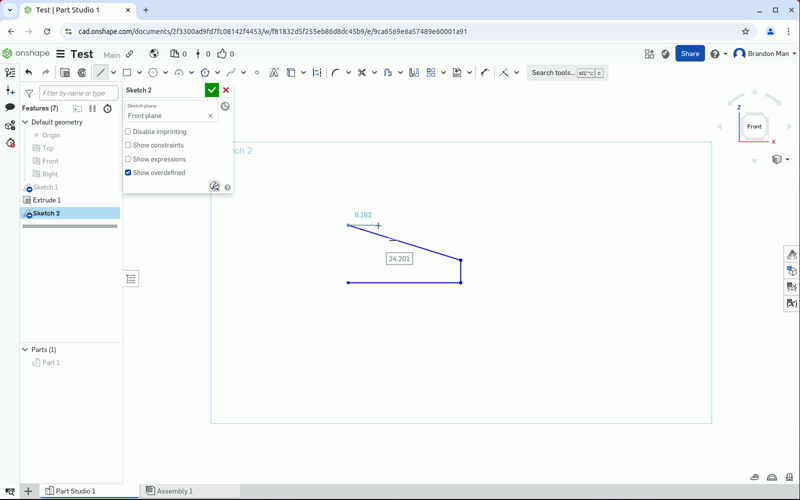
key_down(shift)
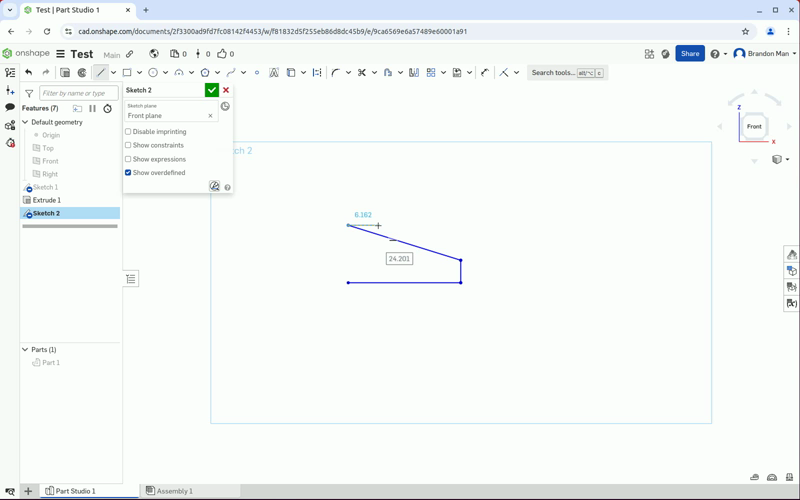
mouse_move(348, 282)
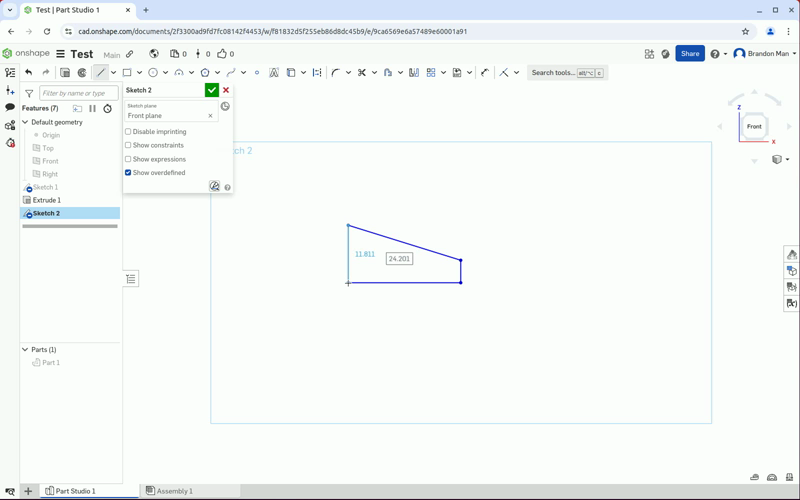
key_up(shift)
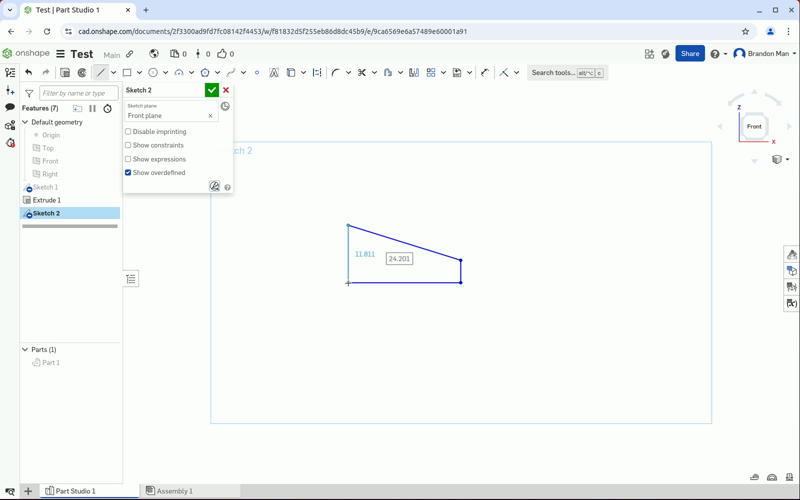
click(348, 282)
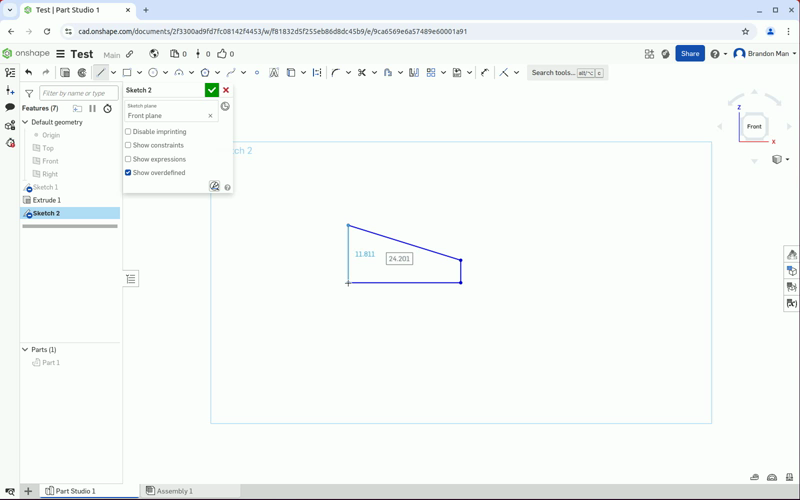
key(esc)
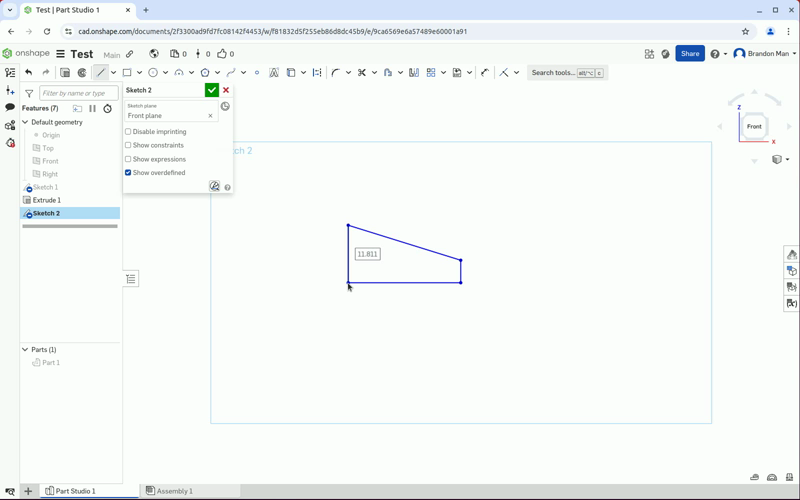
mouse_move(388, 261)
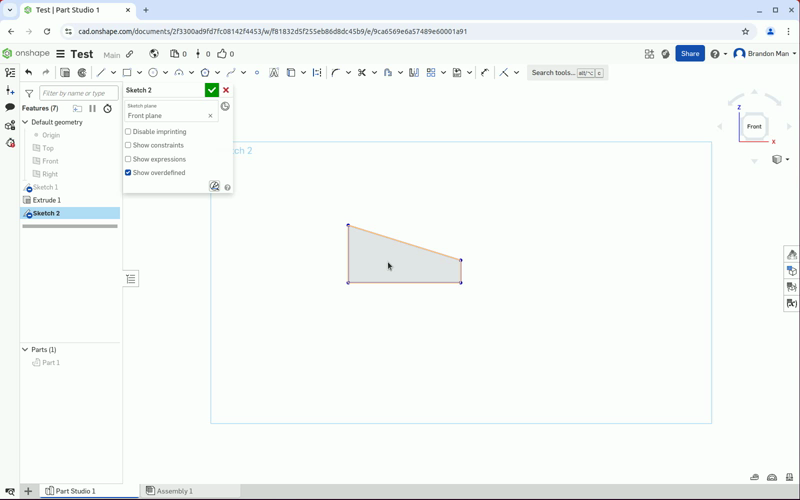
click(388, 261)
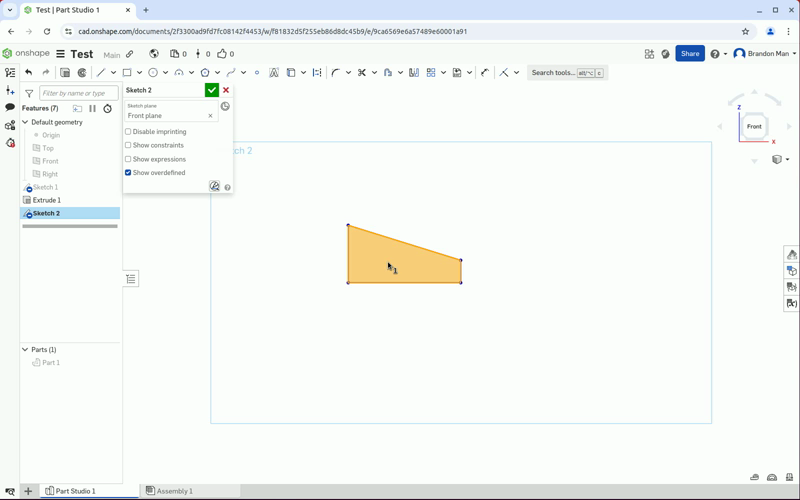
mouse_move(73, 352)
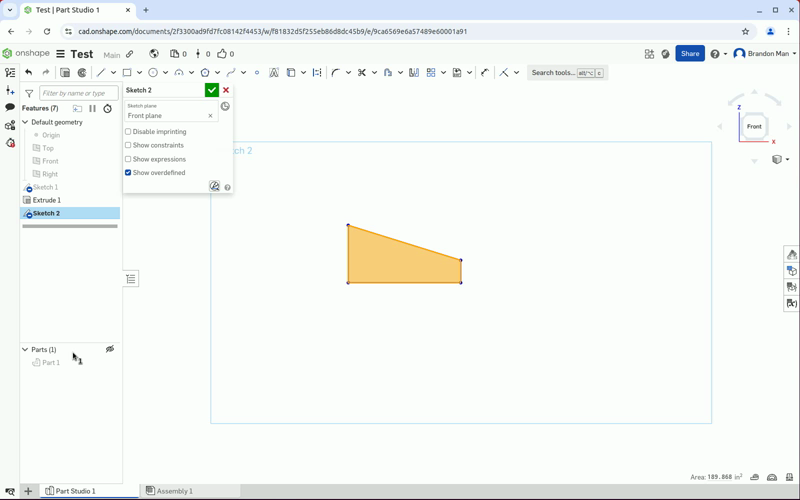
key(shift+y)
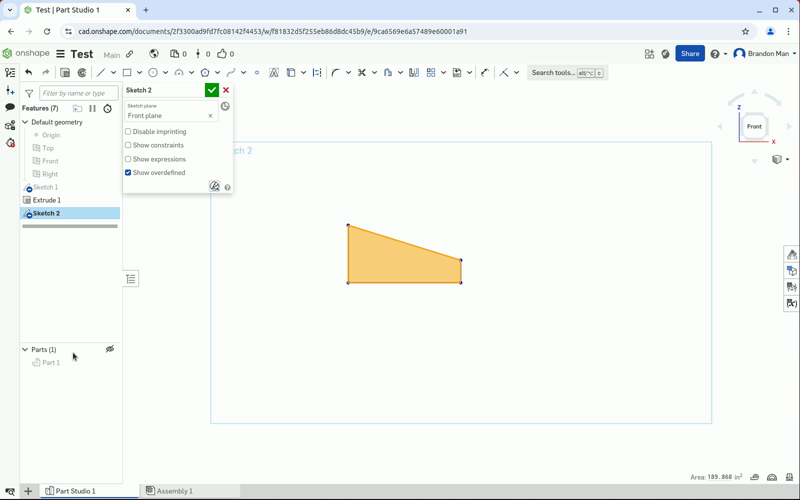
key(shift+e)
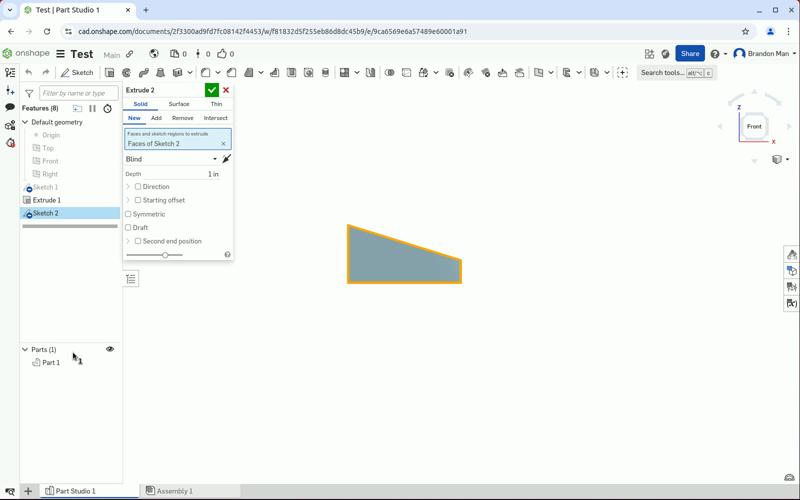
mouse_move(143, 106)
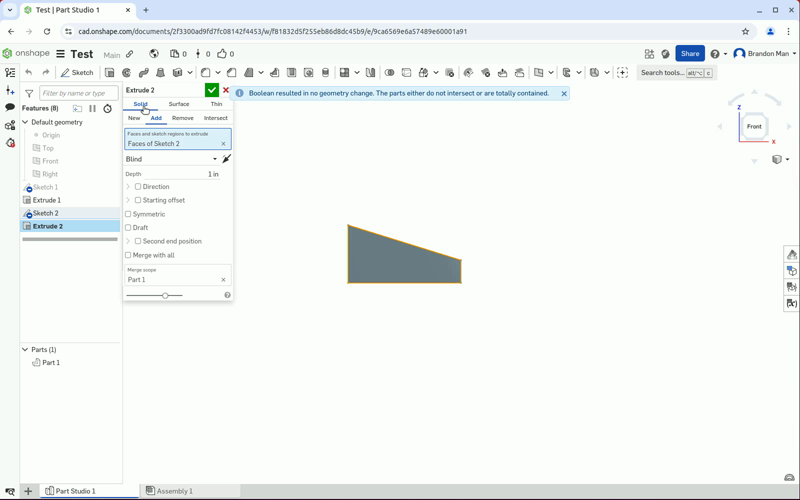
click(143, 106)
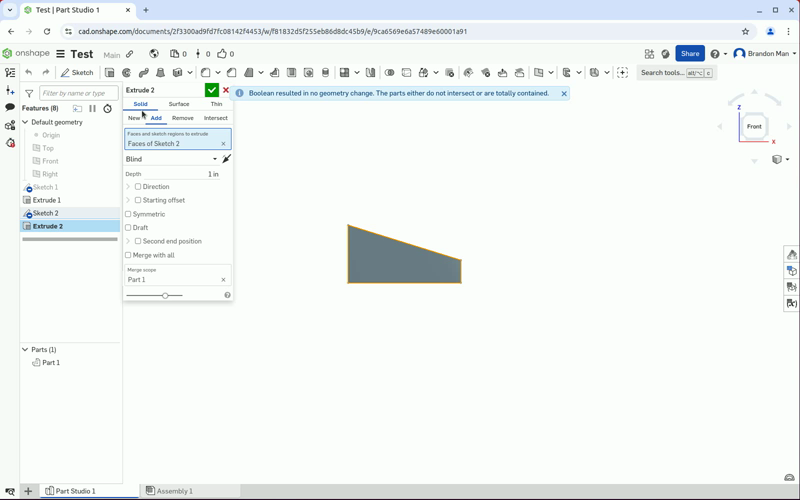
mouse_move(137, 120)
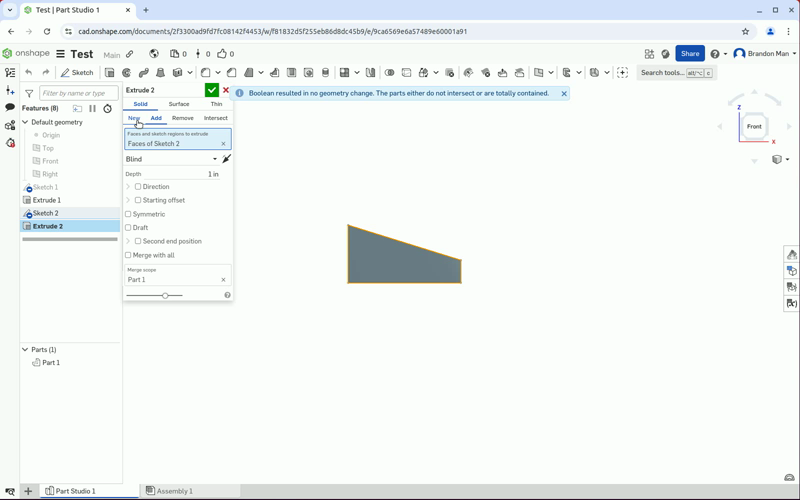
click(137, 120)
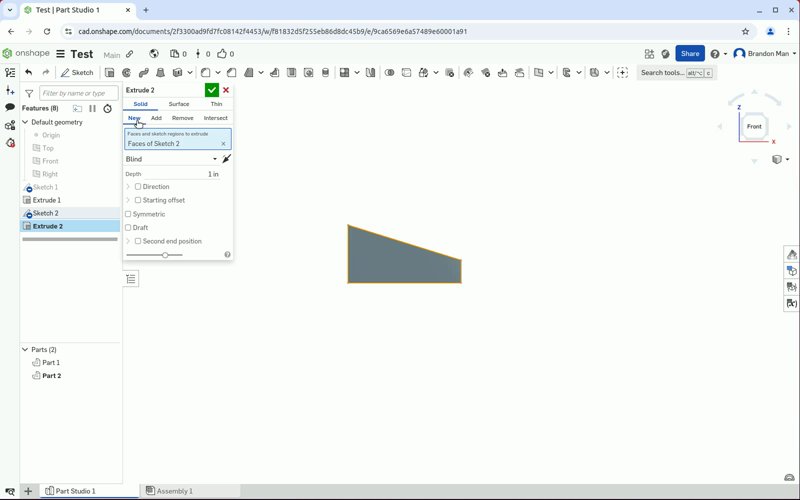
key(tab, 4)
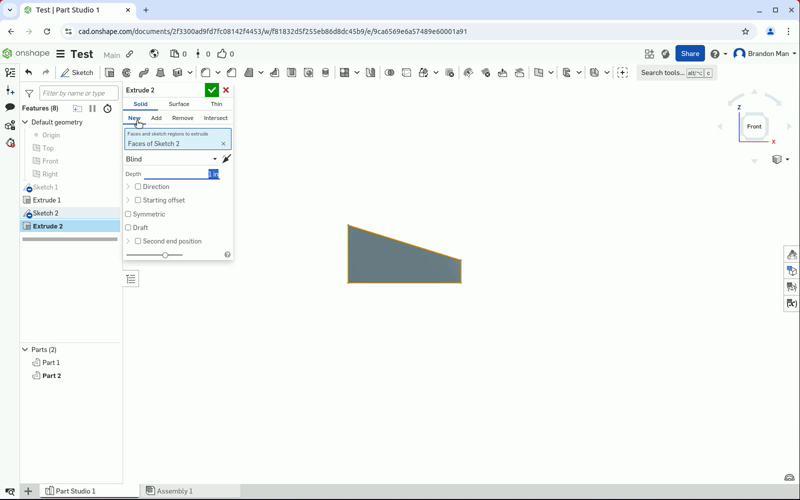
text(23.108)
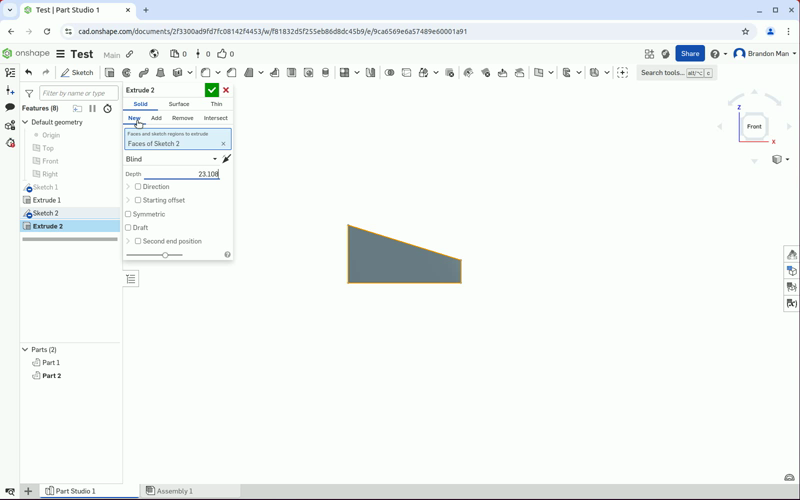
key(enter)
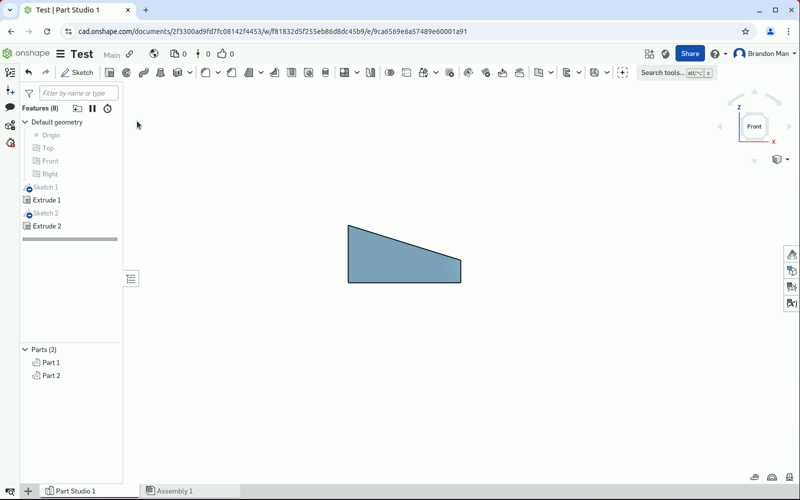
key(shift+h)
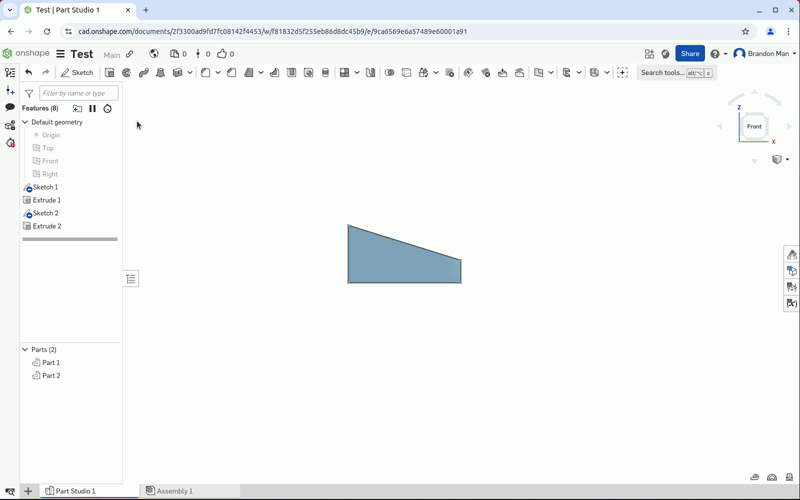
key(shift+h)
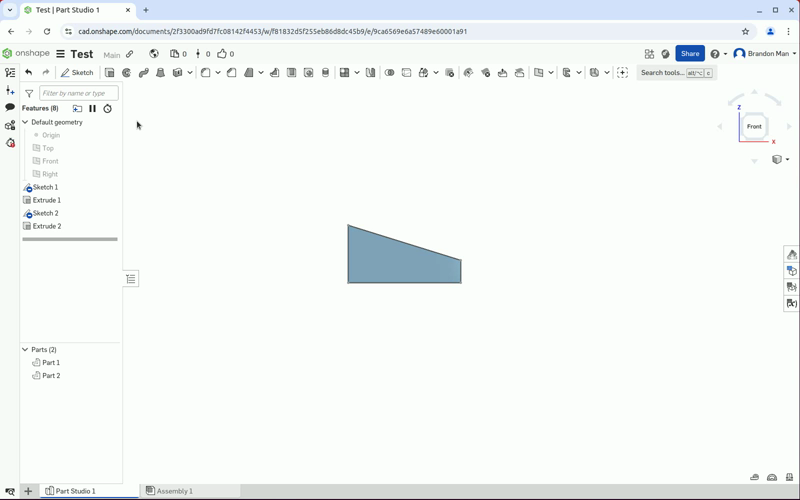
key(shift+7)
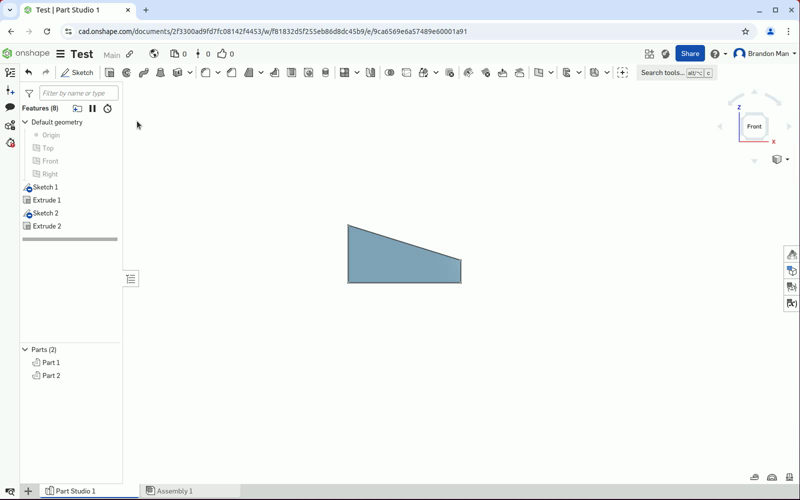
key(left, 2)
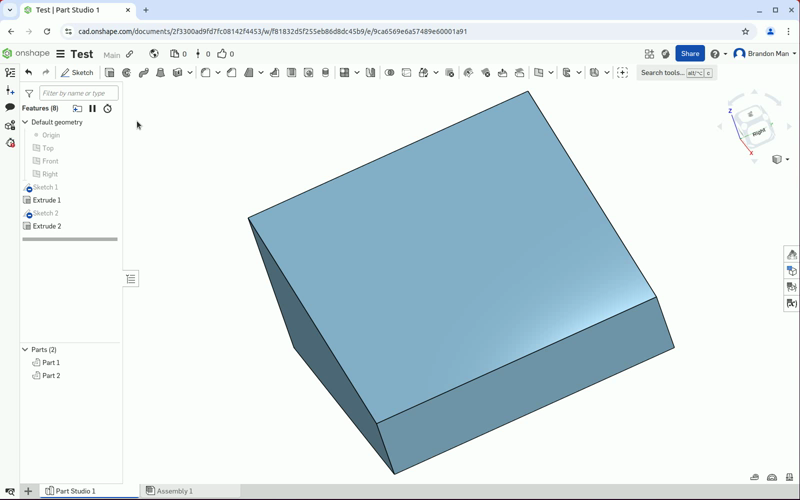
key(down, 2)
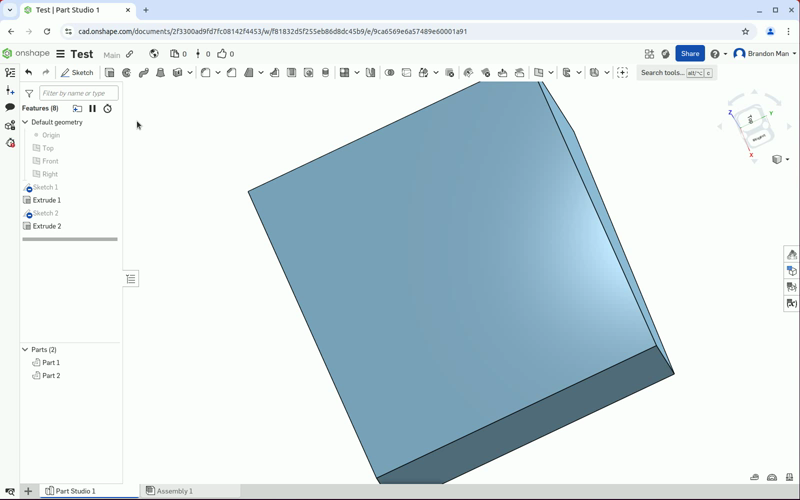
key(up, 2)
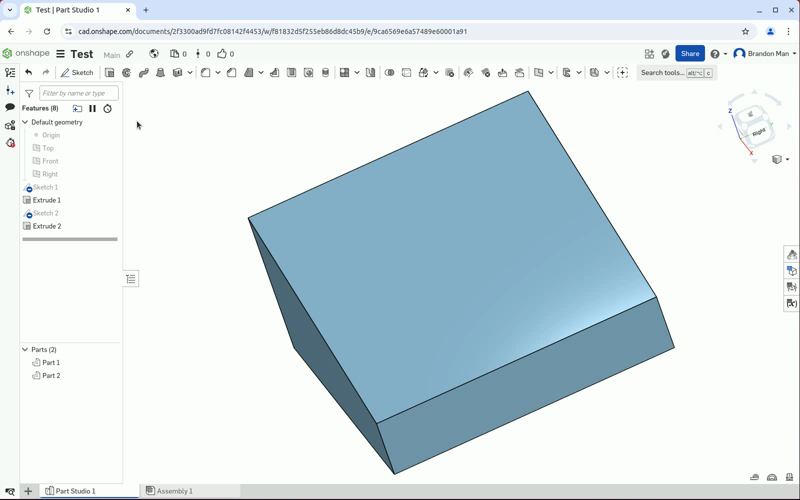
key(right, 2)
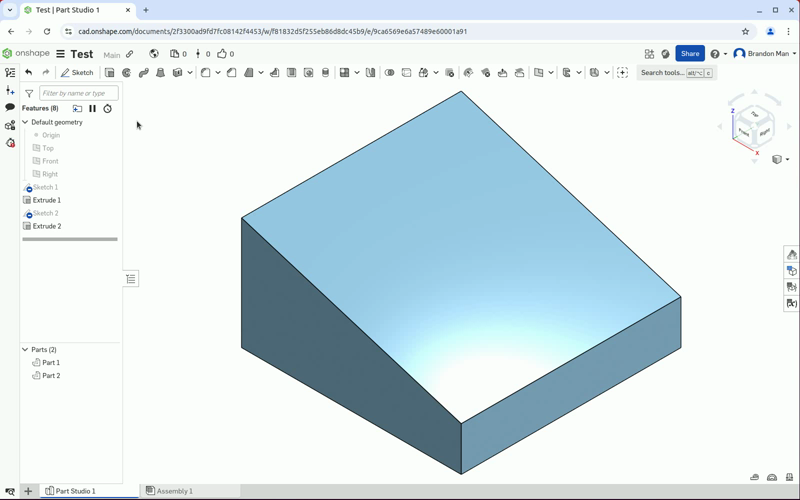
mouse_move(73, 189)
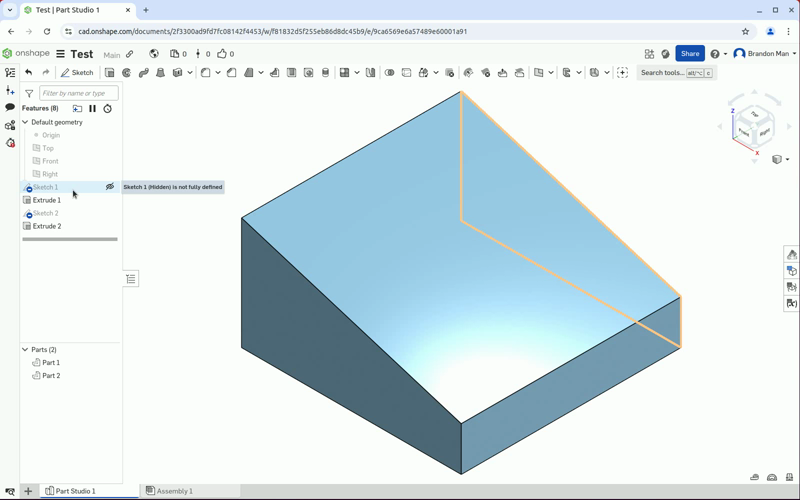
click(73, 189)